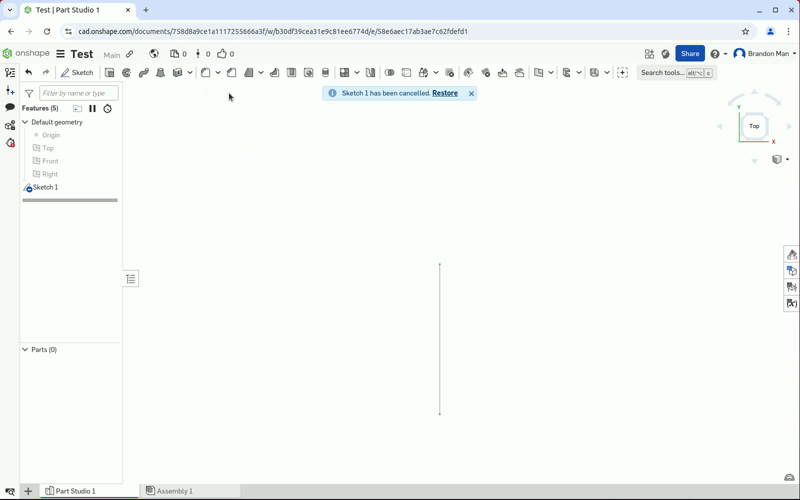
key(shift+h)
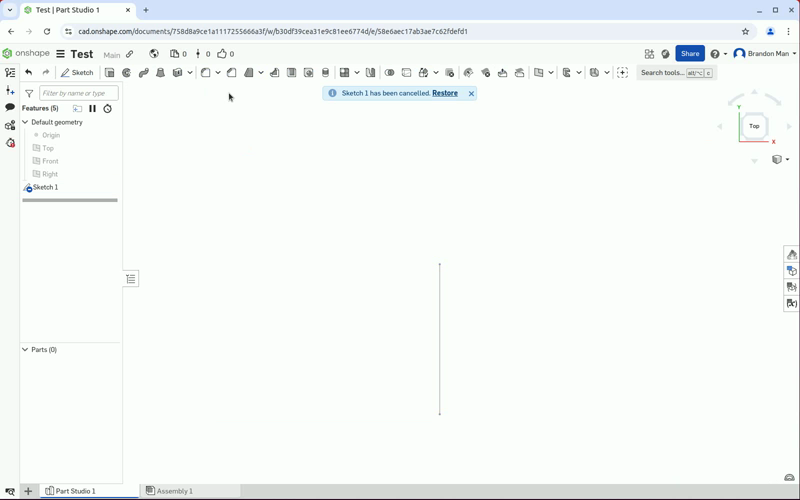
key(shift+s)
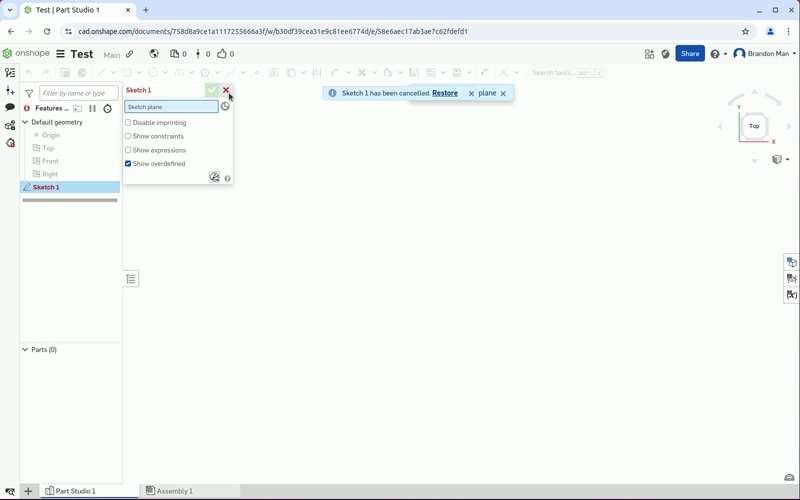
mouse_move(73, 150)
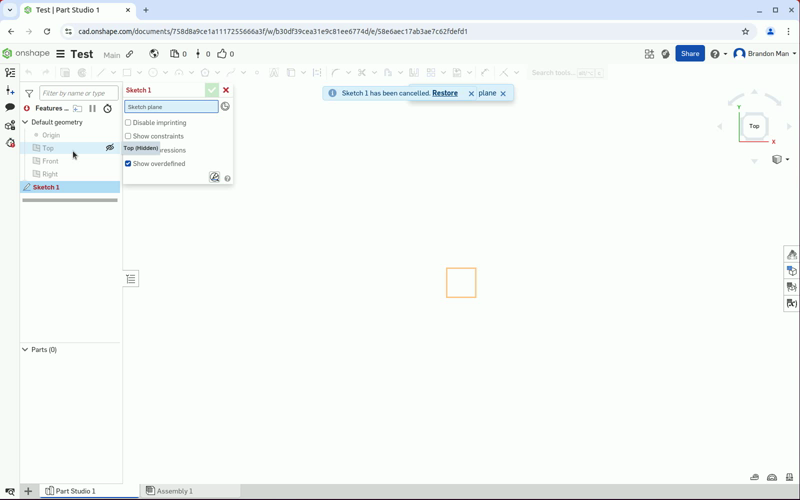
click(73, 150)
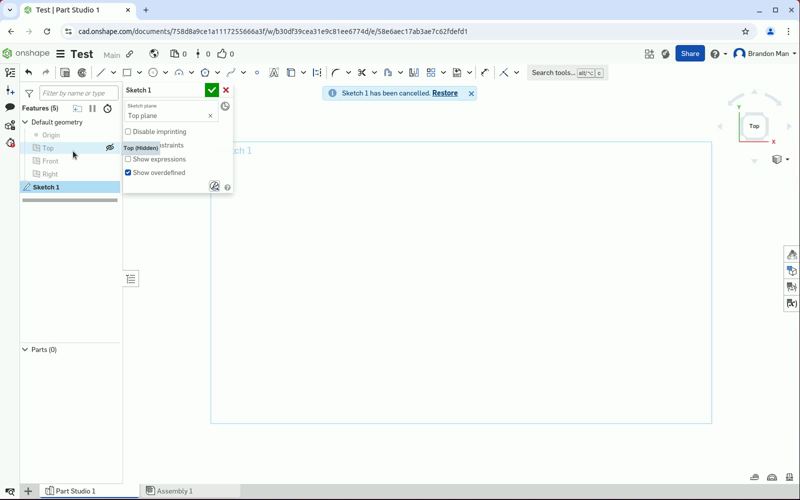
mouse_move(73, 352)
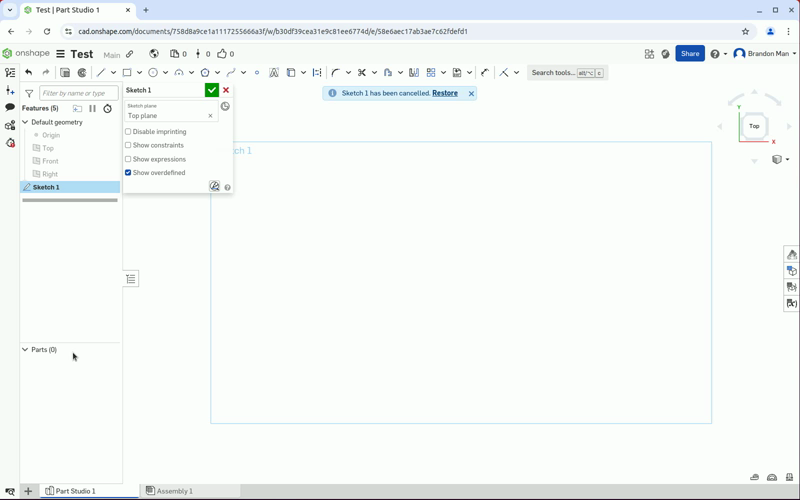
key(y)
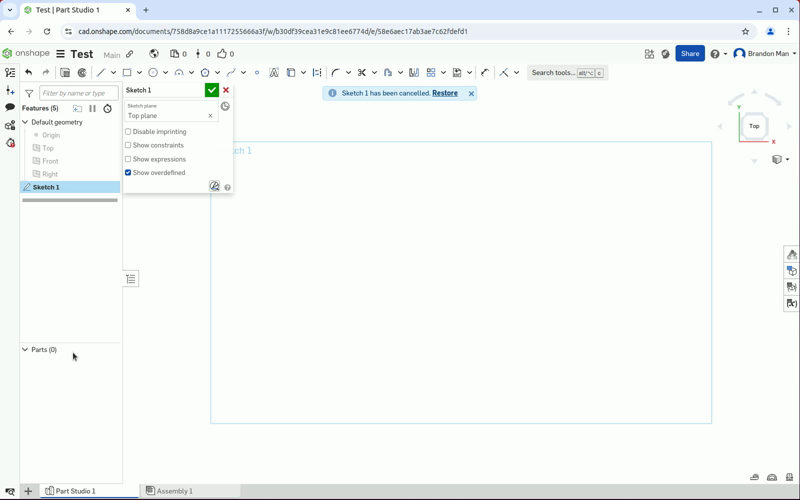
key(c)
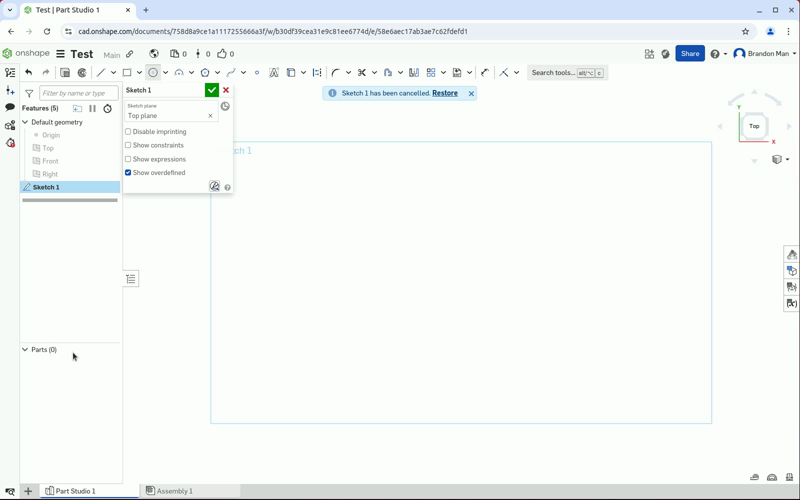
key_down(shift)
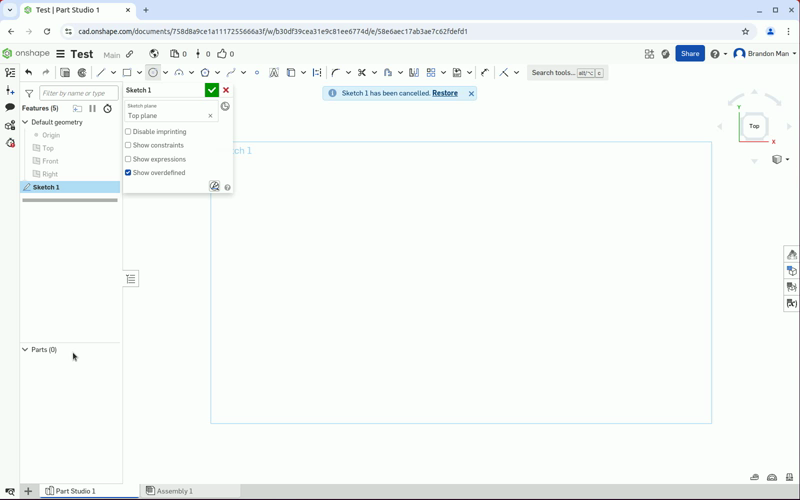
mouse_move(461, 282)
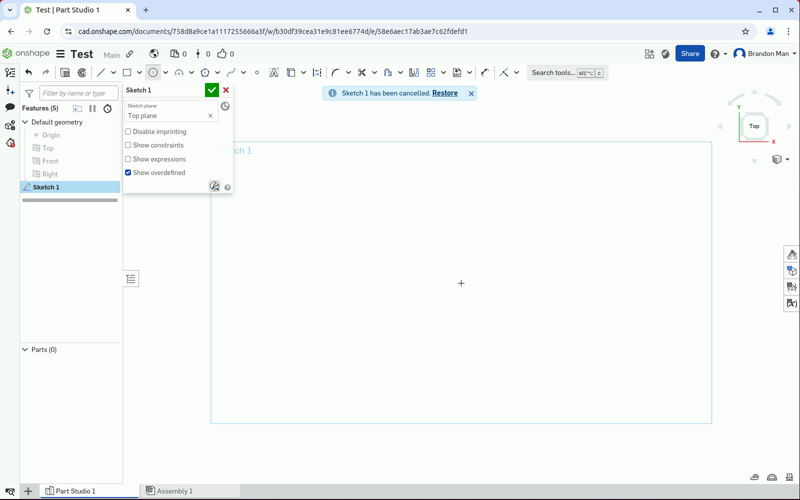
click(461, 282)
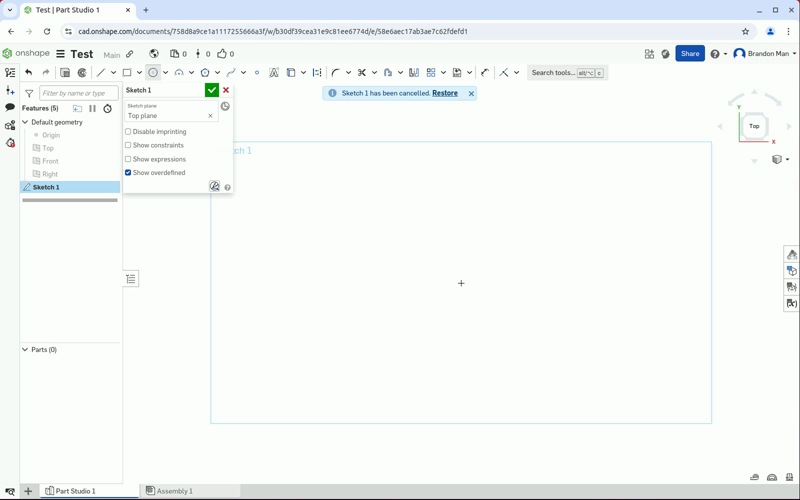
key_up(shift)
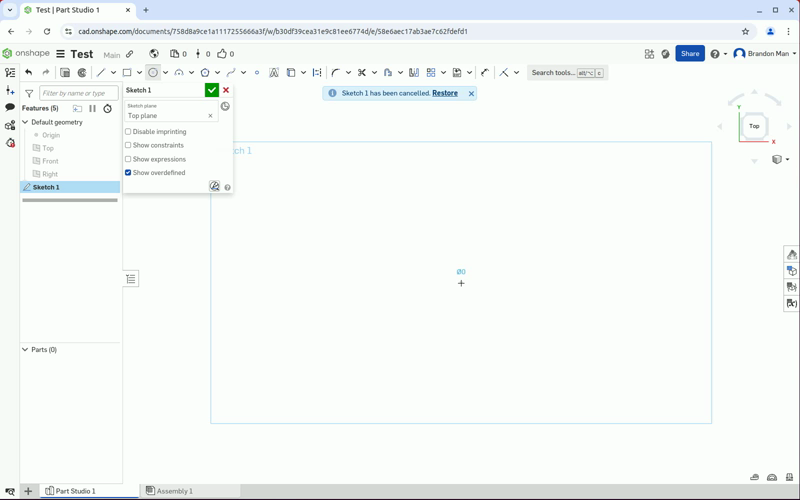
mouse_move(465, 282)
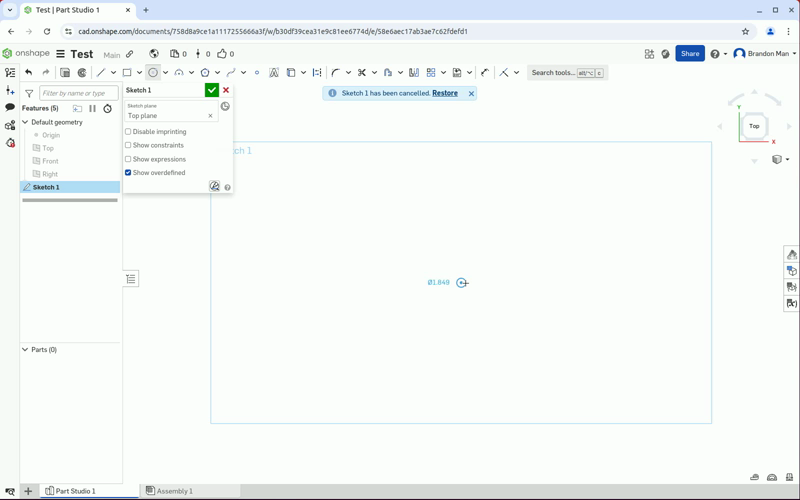
click(465, 282)
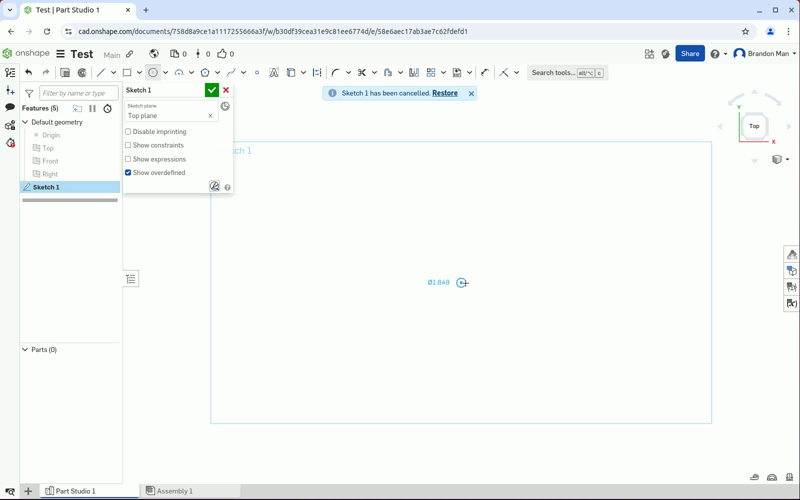
key(esc)
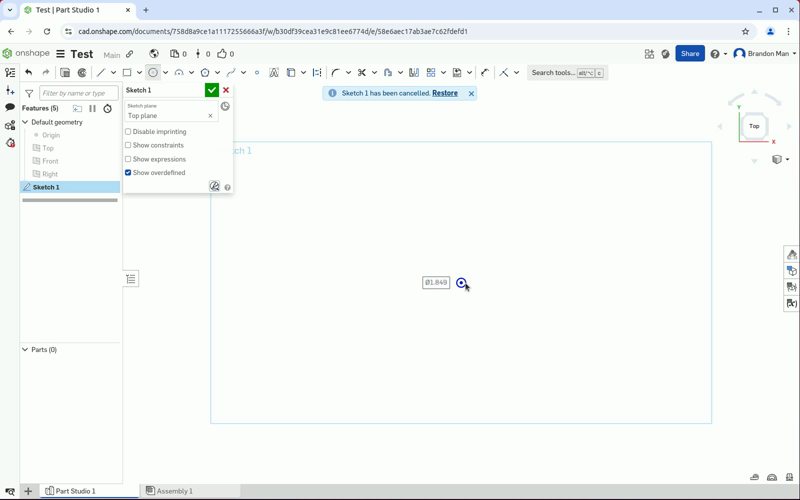
mouse_move(461, 281)
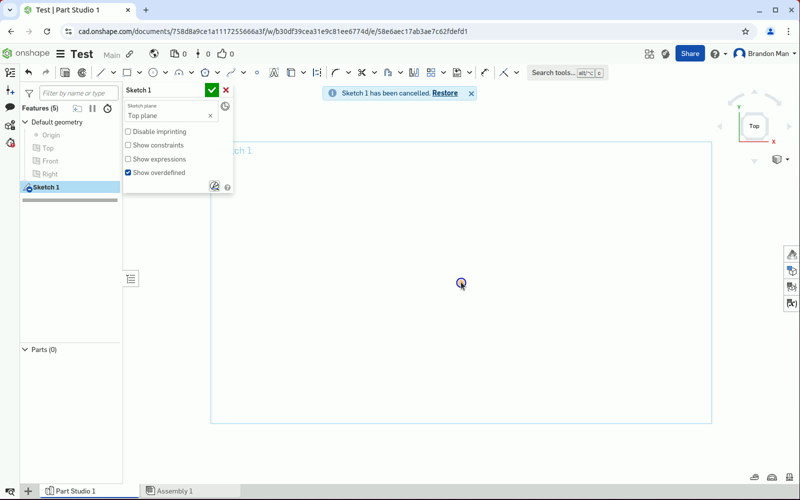
scroll(6)
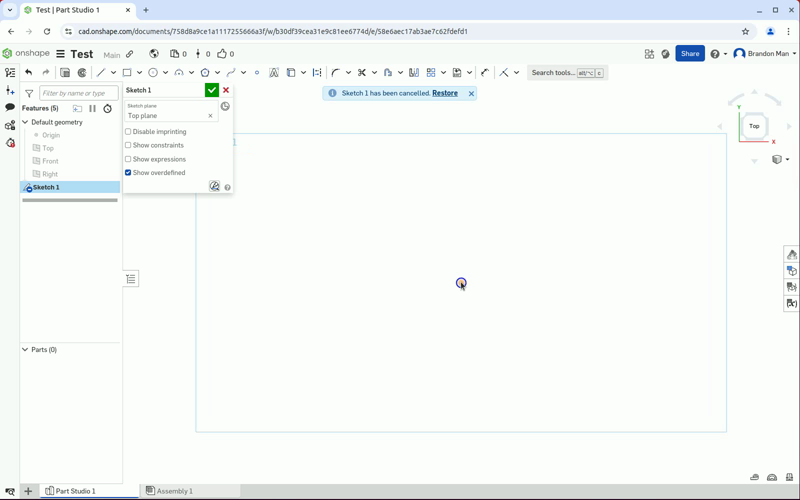
scroll(6)
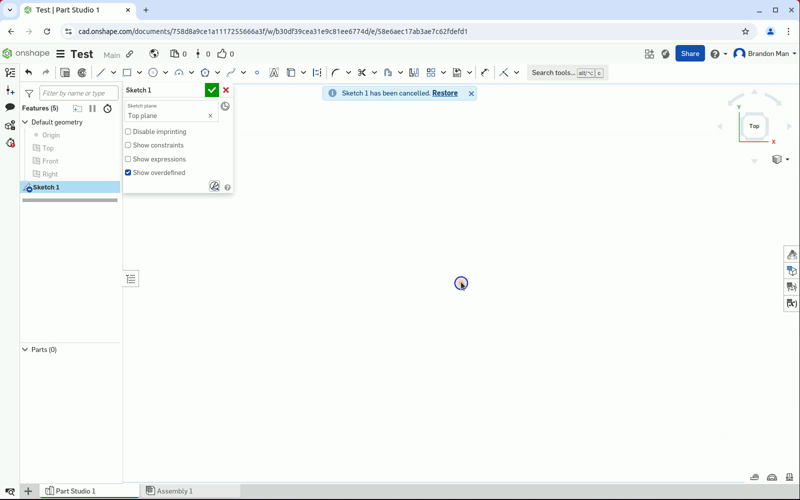
scroll(6)
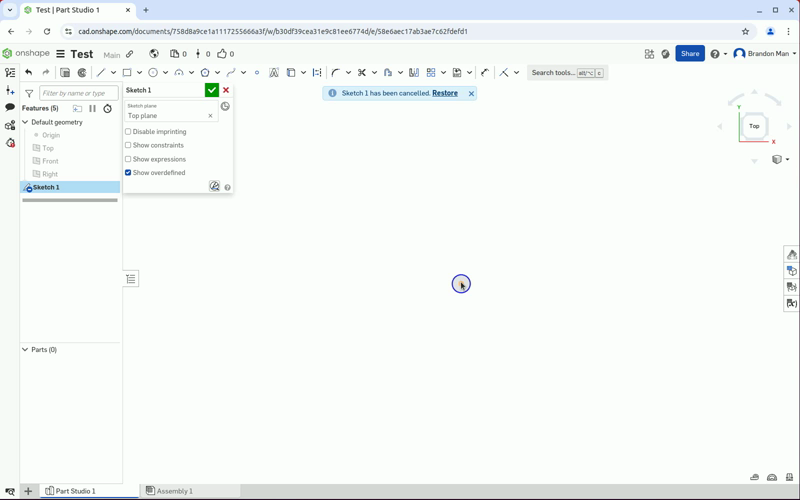
scroll(6)
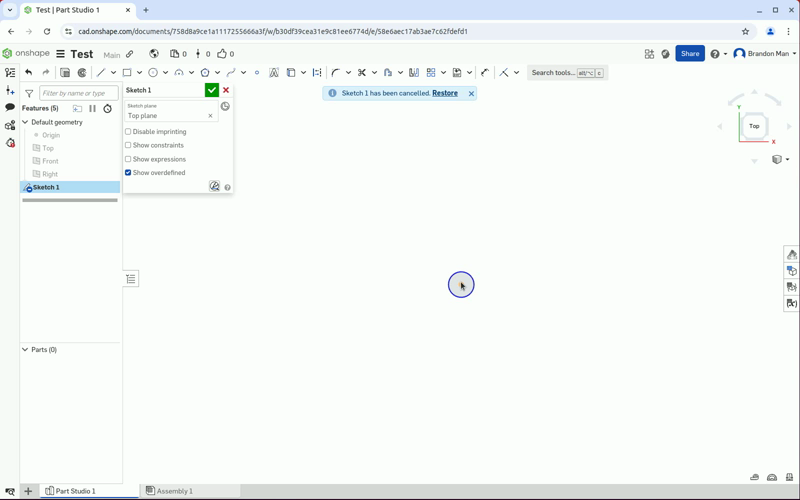
scroll(6)
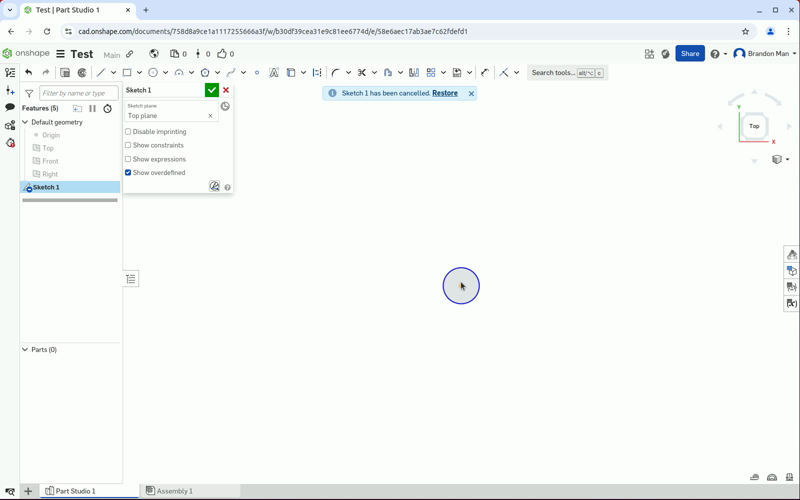
scroll(6)
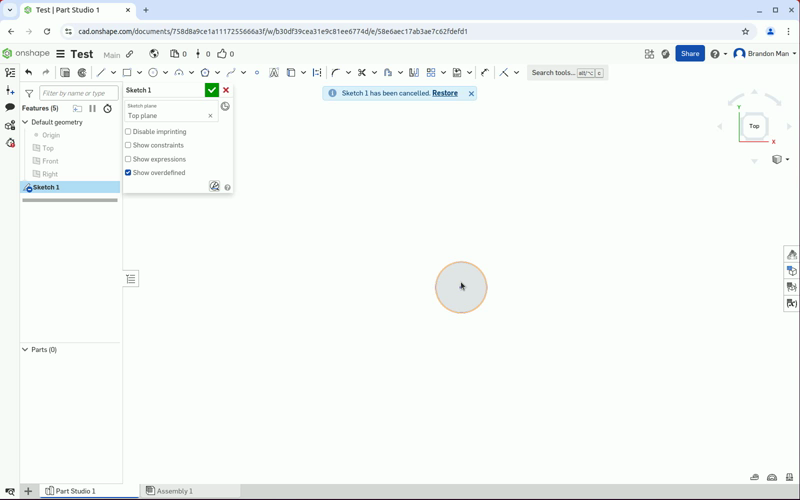
scroll(6)
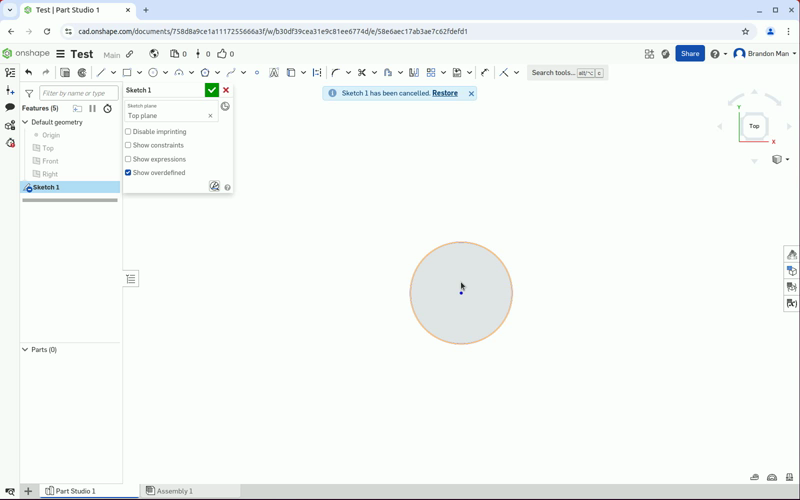
click(461, 281)
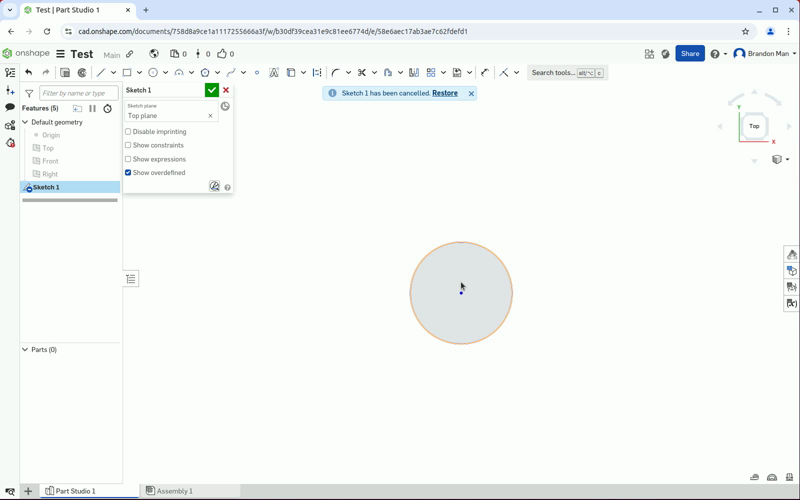
scroll(-6)
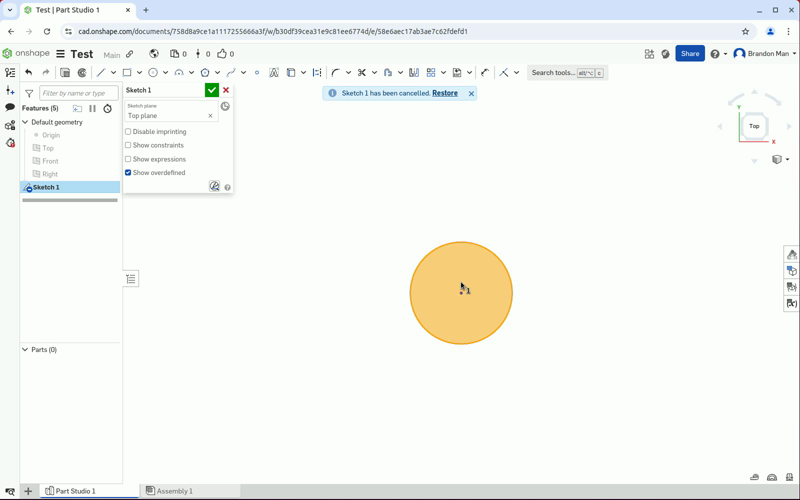
scroll(-6)
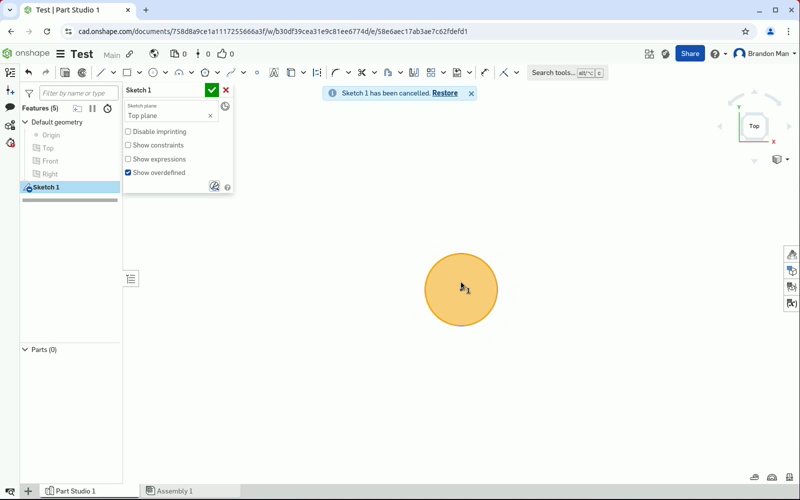
scroll(-6)
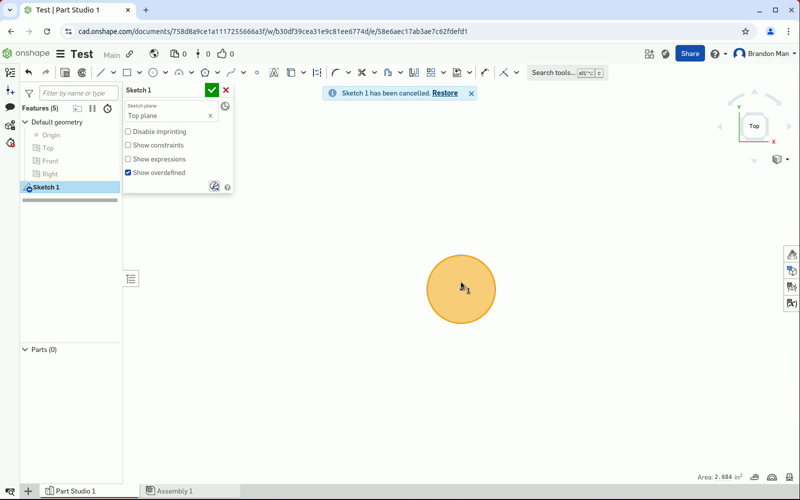
scroll(-6)
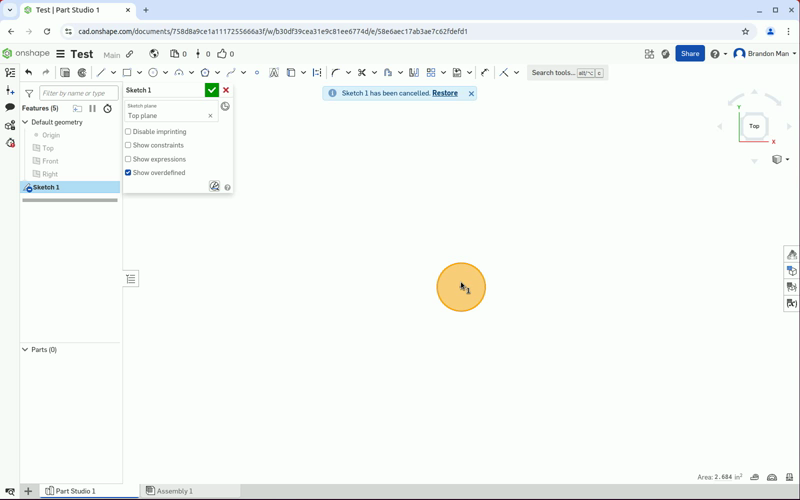
scroll(-6)
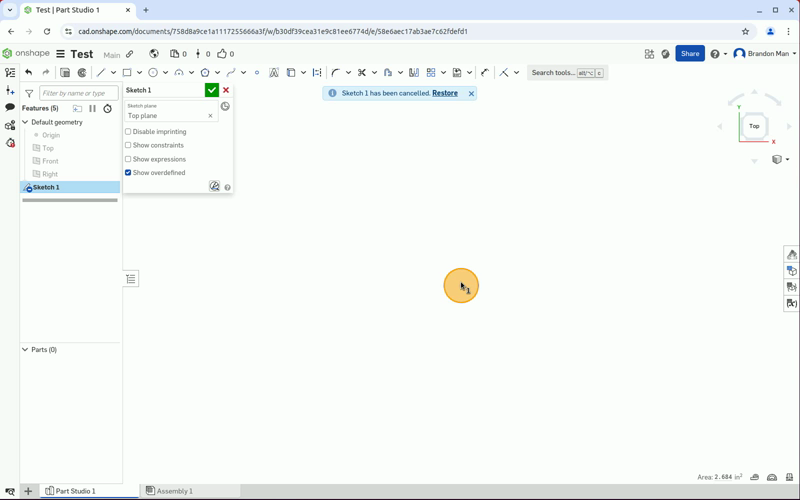
scroll(-6)
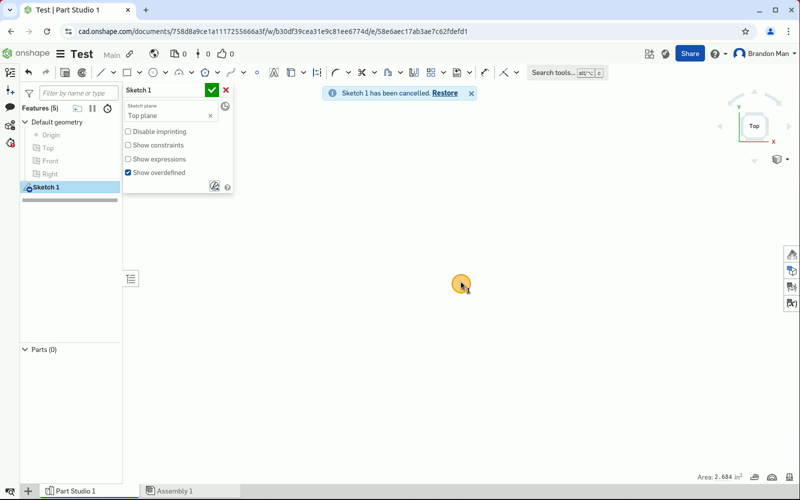
scroll(-6)
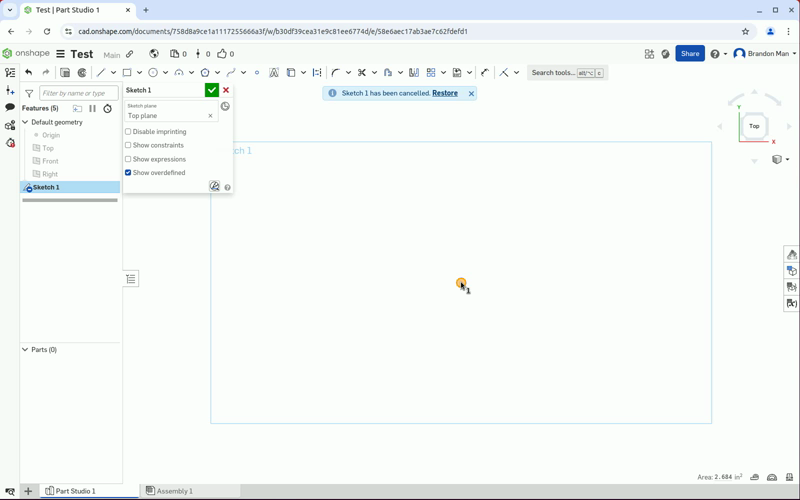
mouse_move(73, 352)
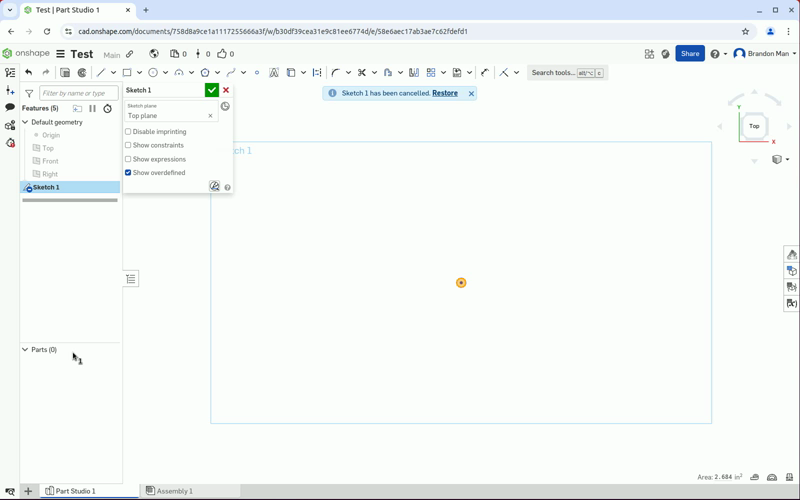
key(shift+y)
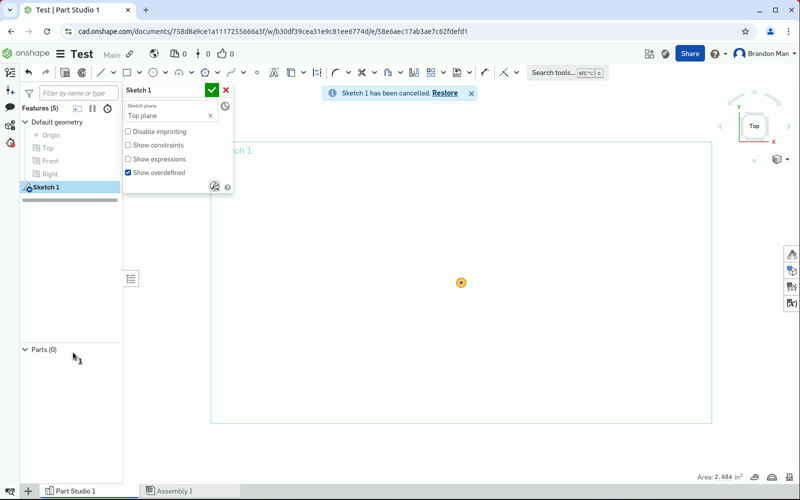
key(shift+e)
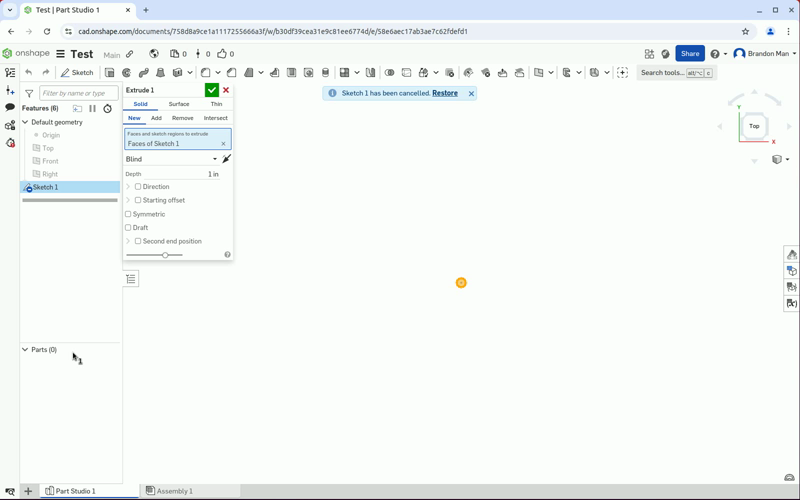
mouse_move(143, 106)
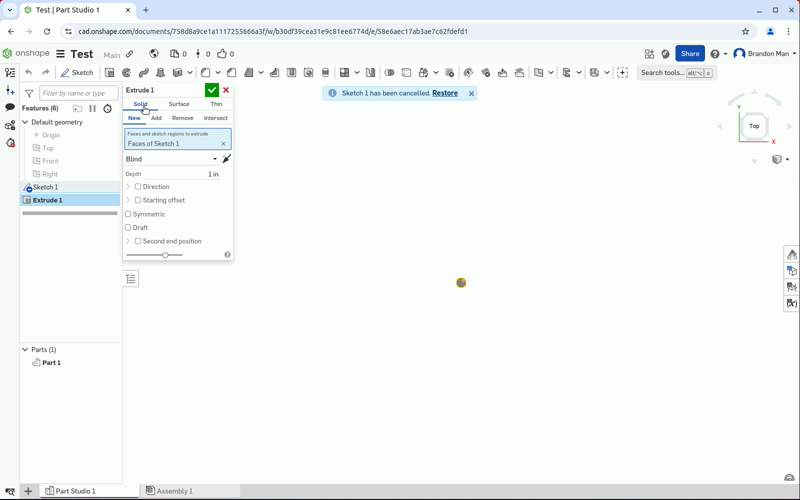
click(143, 106)
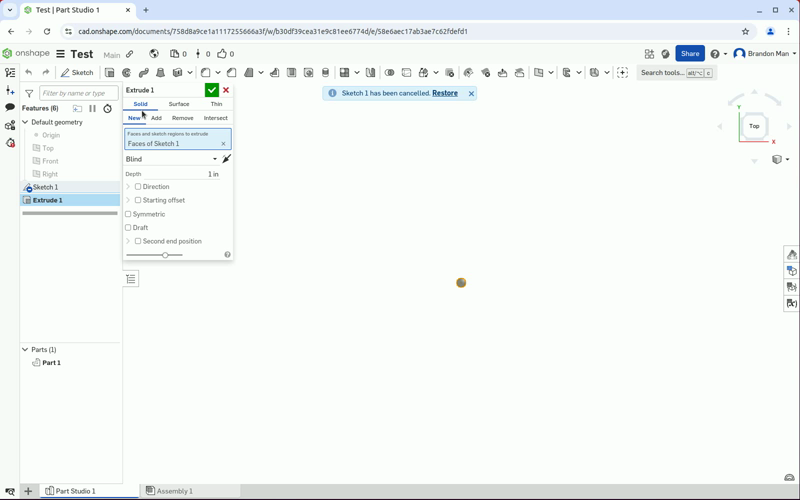
mouse_move(137, 120)
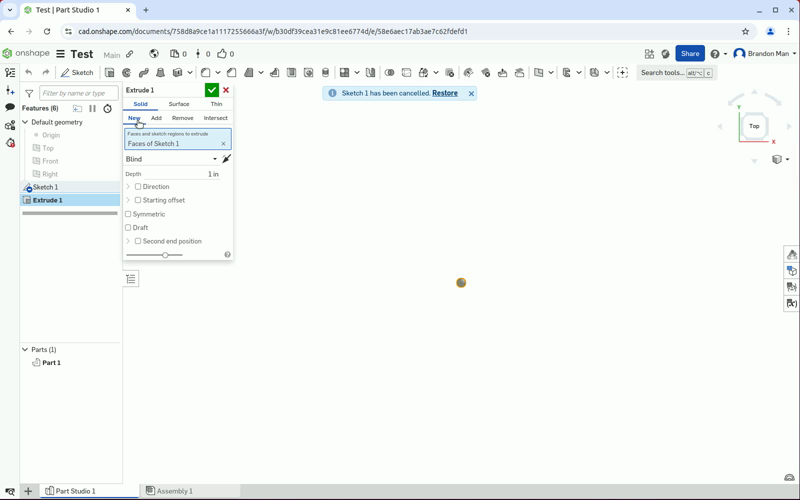
click(137, 120)
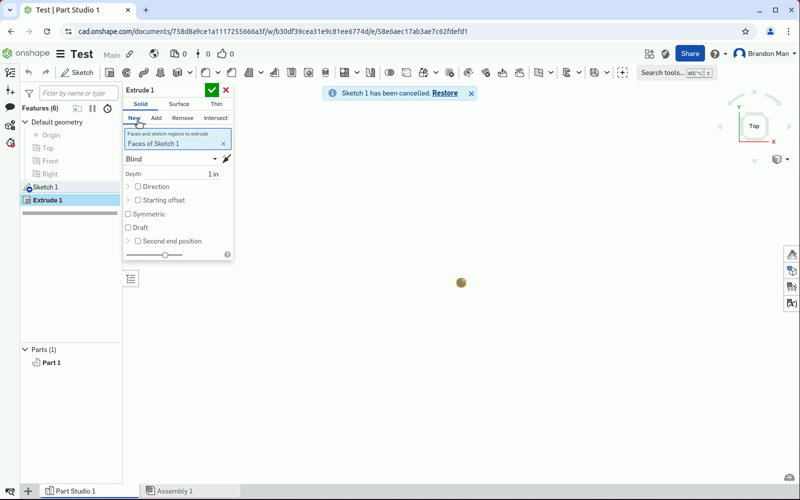
key(tab, 4)
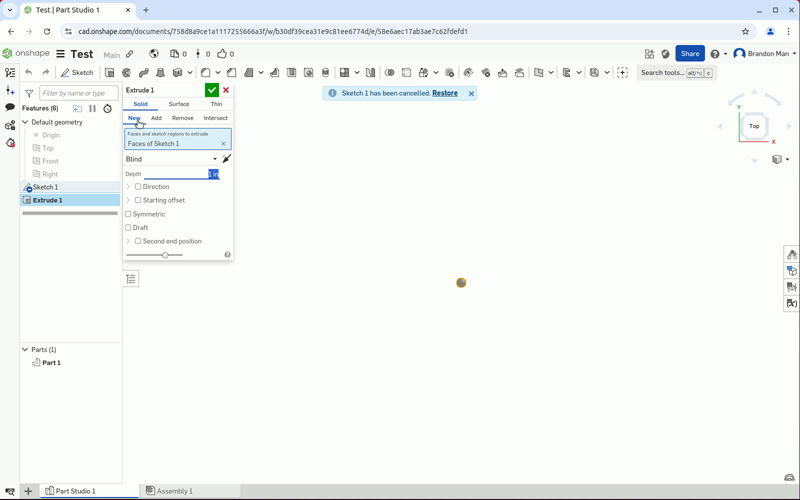
text(23.108)
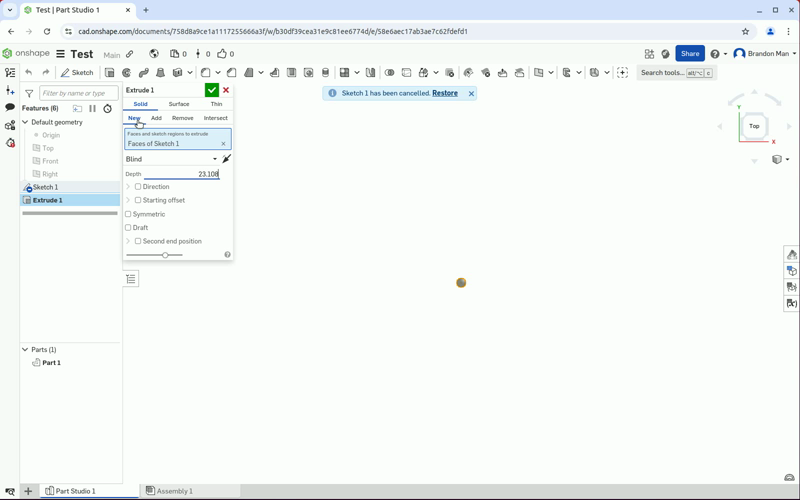
key(enter)
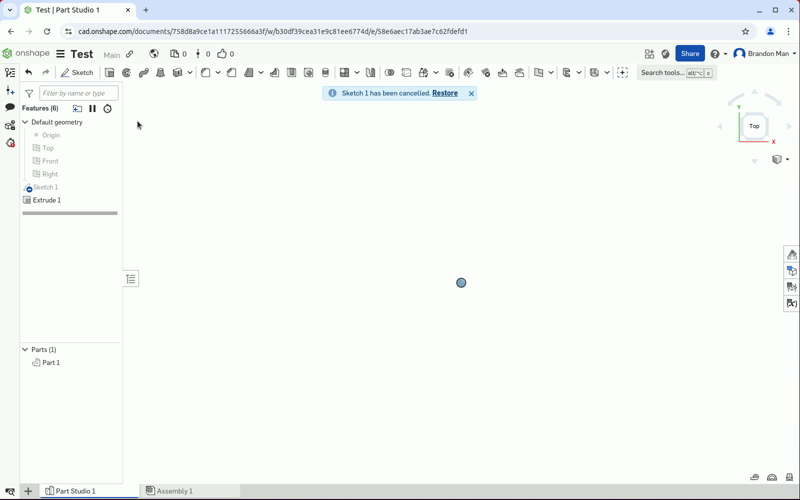
key(shift+h)
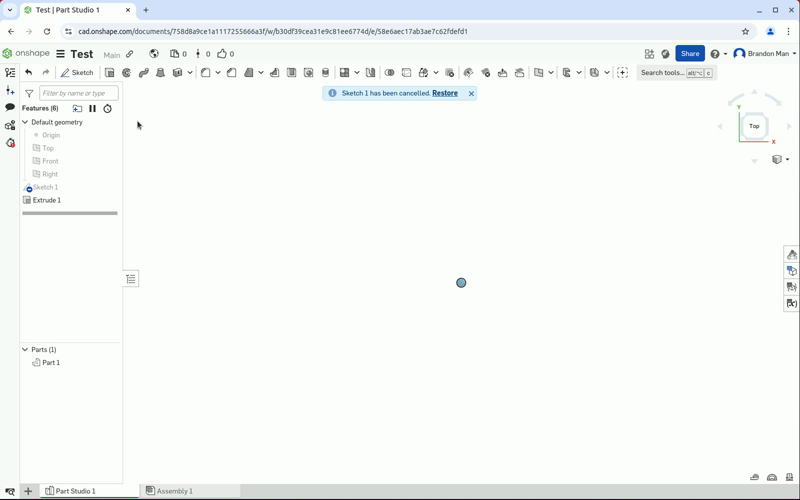
key(shift+h)
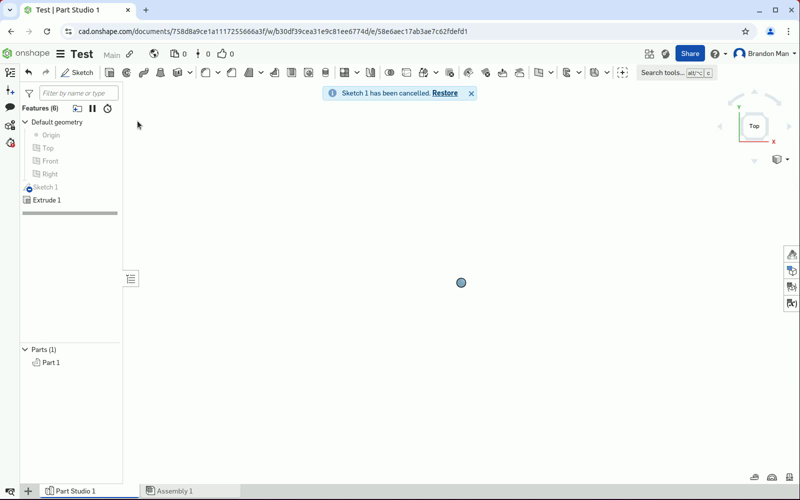
mouse_move(73, 189)
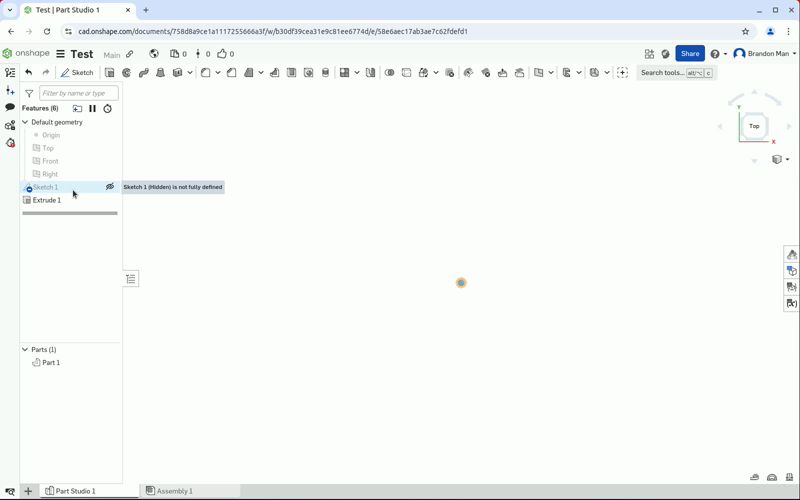
click(73, 189)
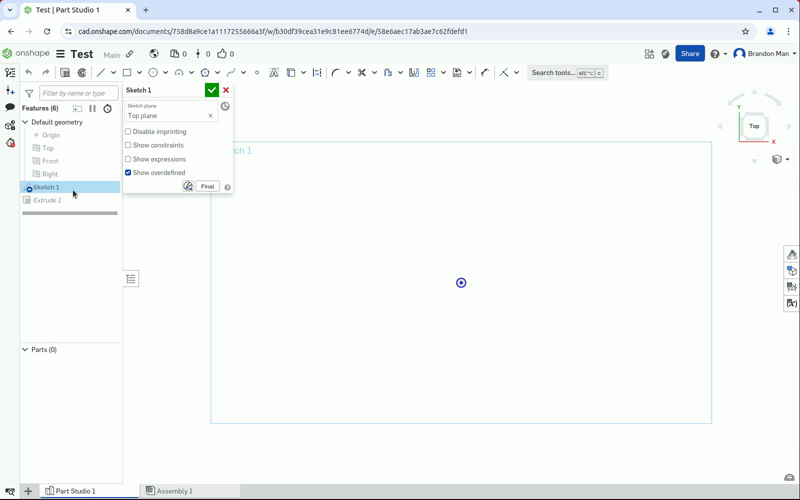
mouse_move(229, 92)
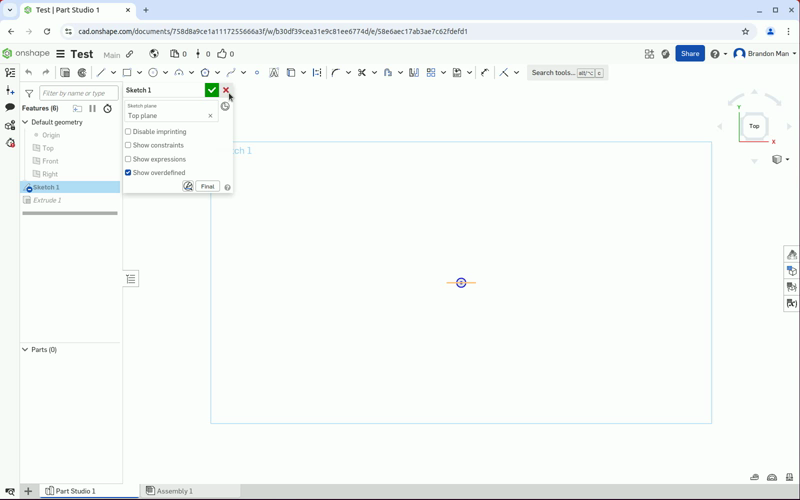
click(229, 92)
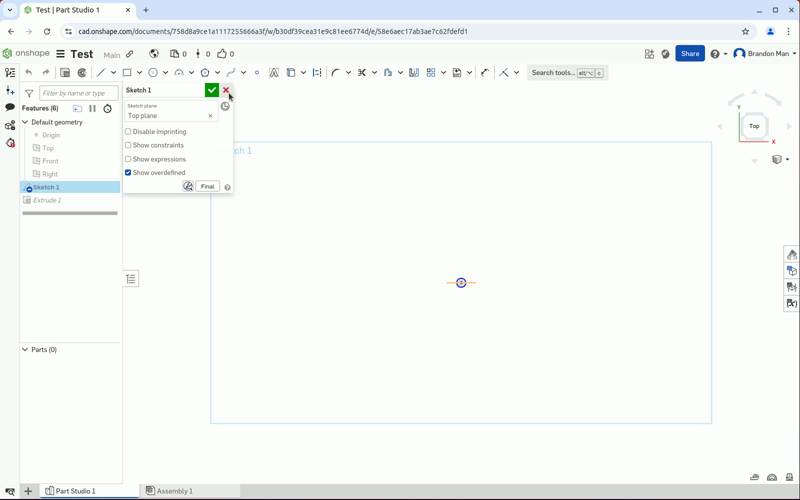
key(shift+s)
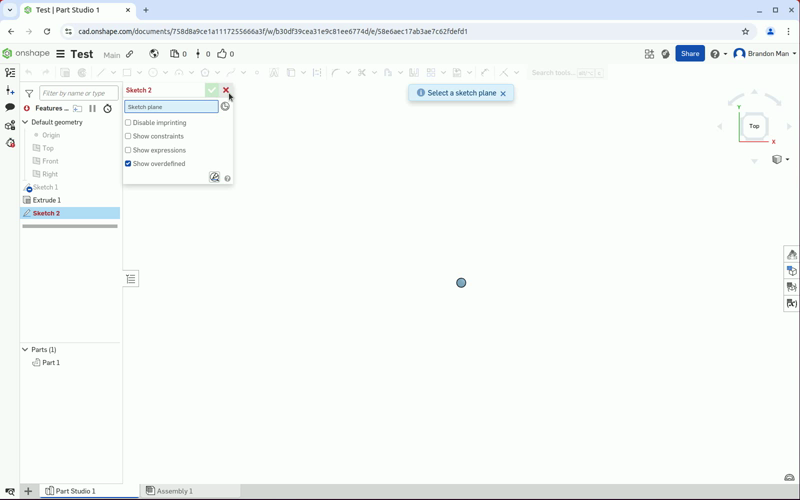
mouse_move(73, 150)
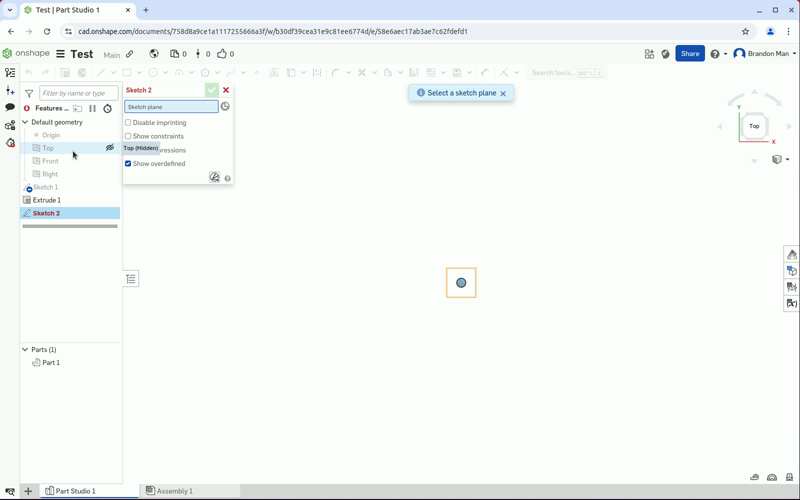
click(73, 150)
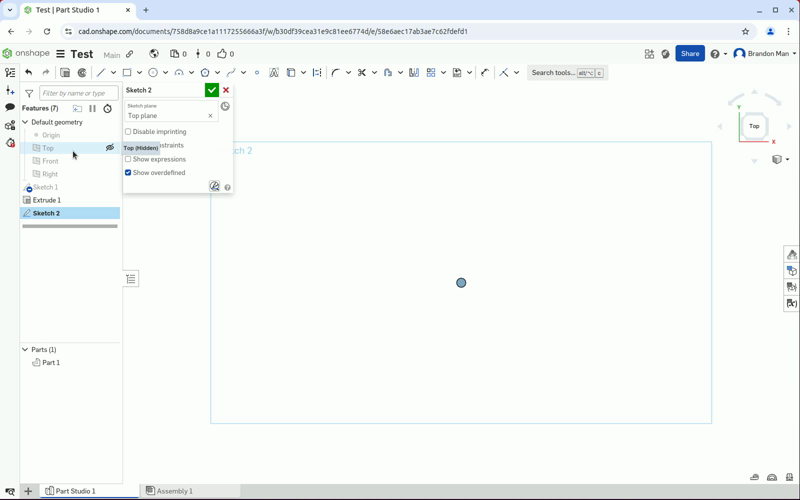
mouse_move(73, 352)
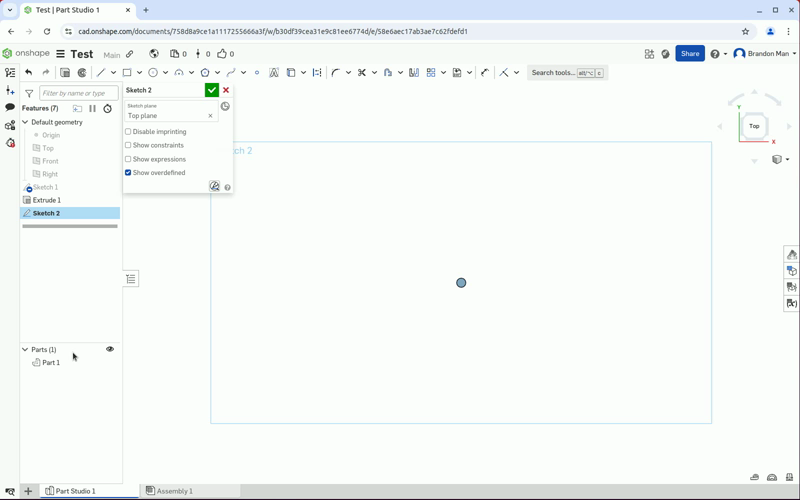
key(y)
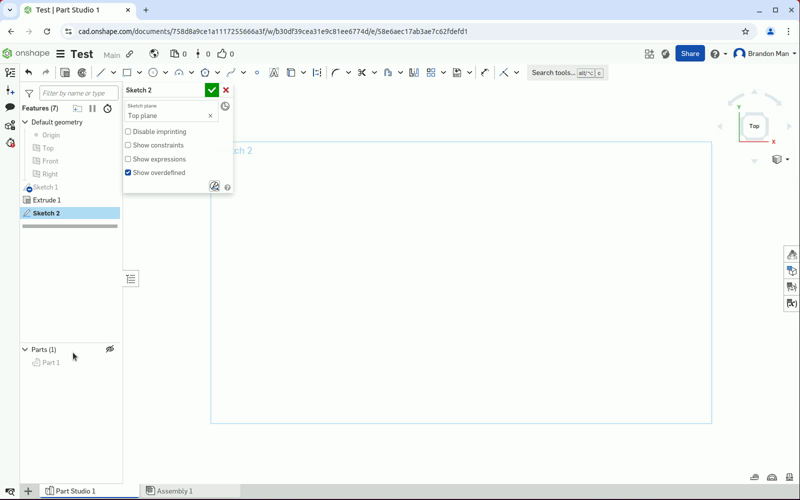
key(c)
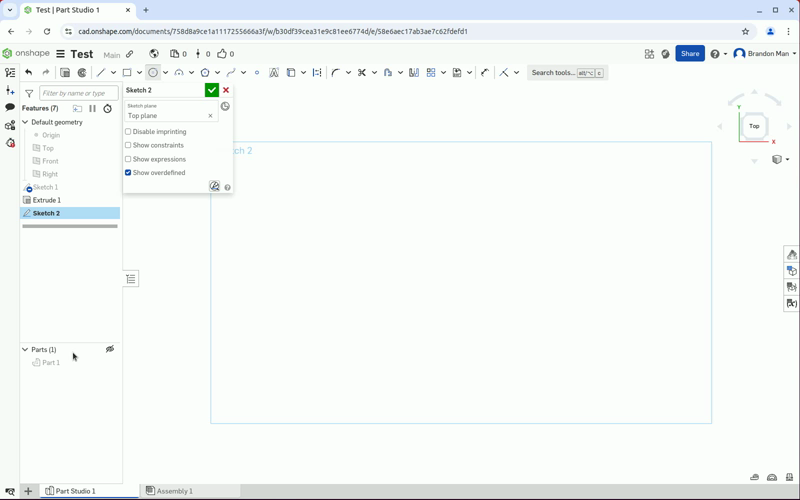
key_down(shift)
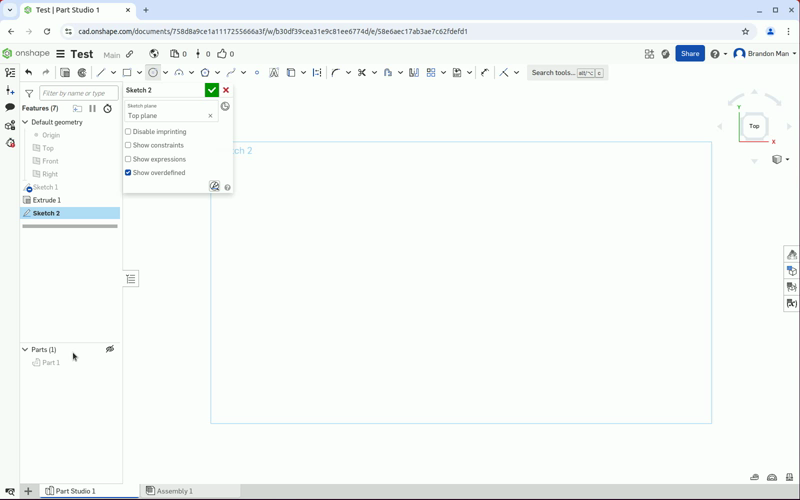
mouse_move(461, 282)
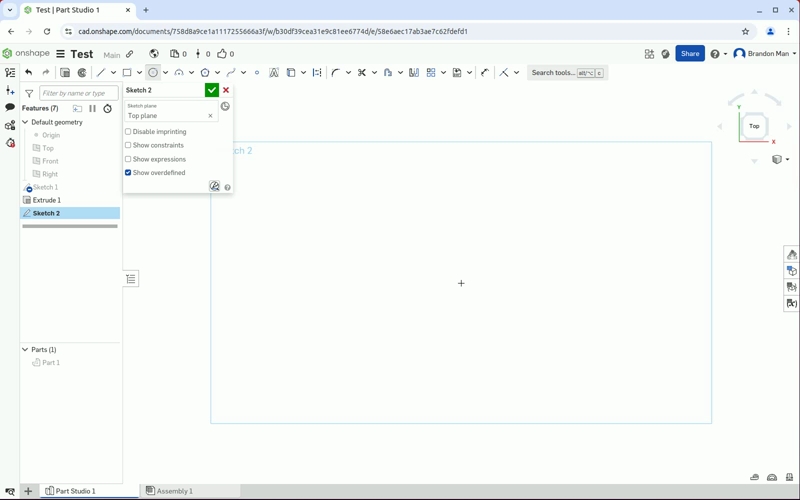
click(461, 282)
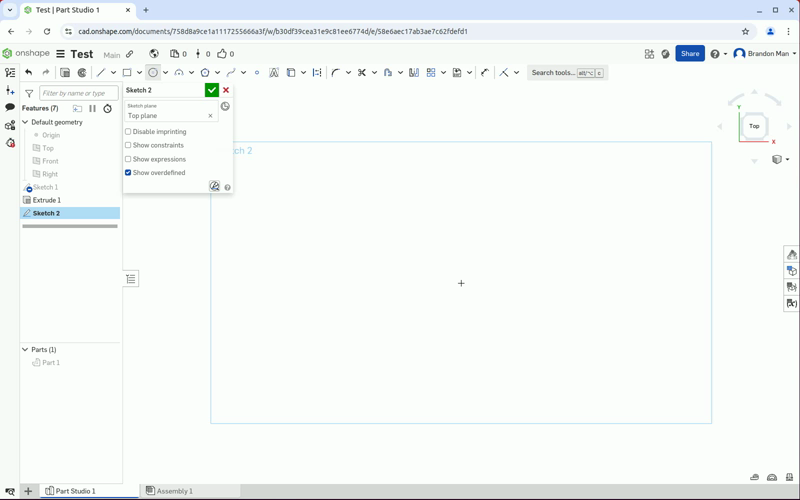
key_up(shift)
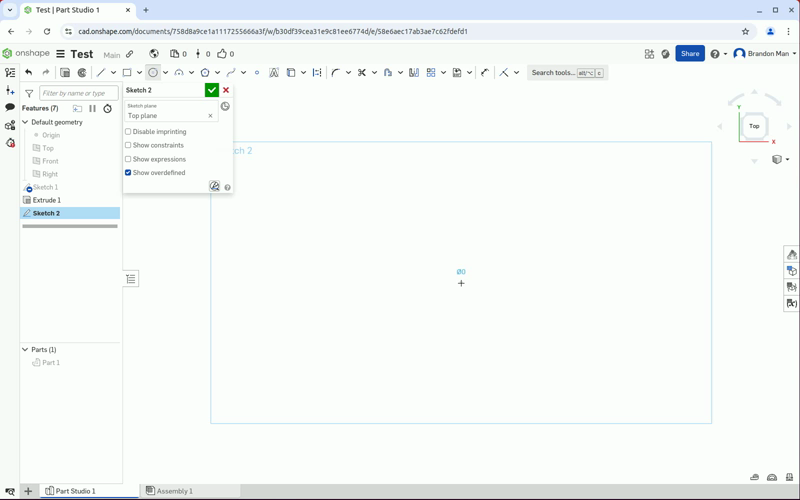
mouse_move(468, 282)
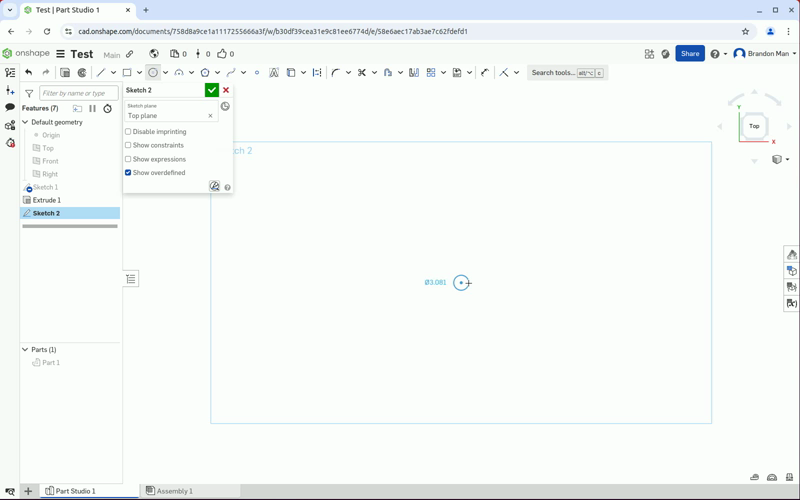
click(468, 282)
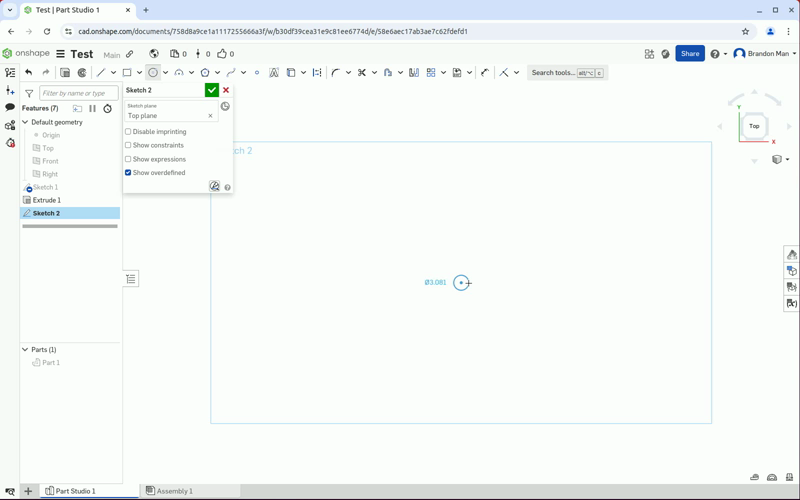
key(esc)
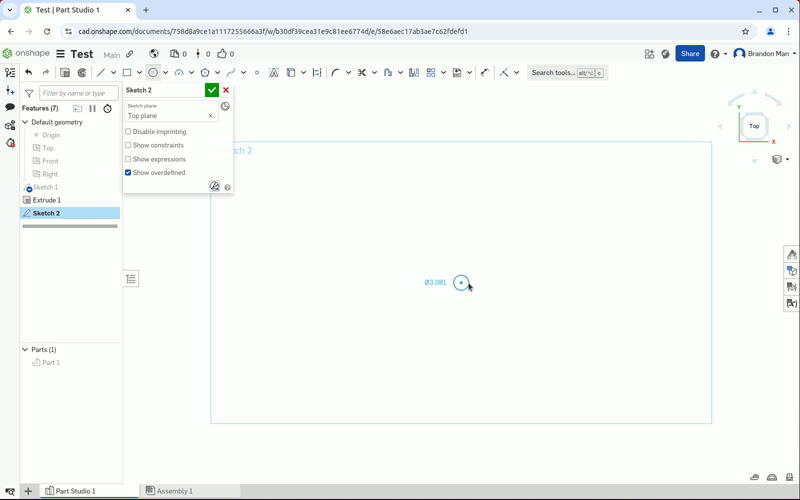
mouse_move(461, 278)
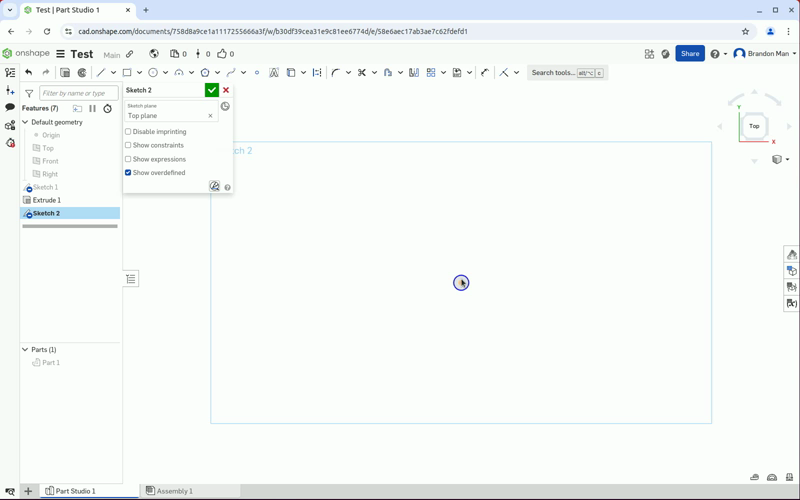
scroll(6)
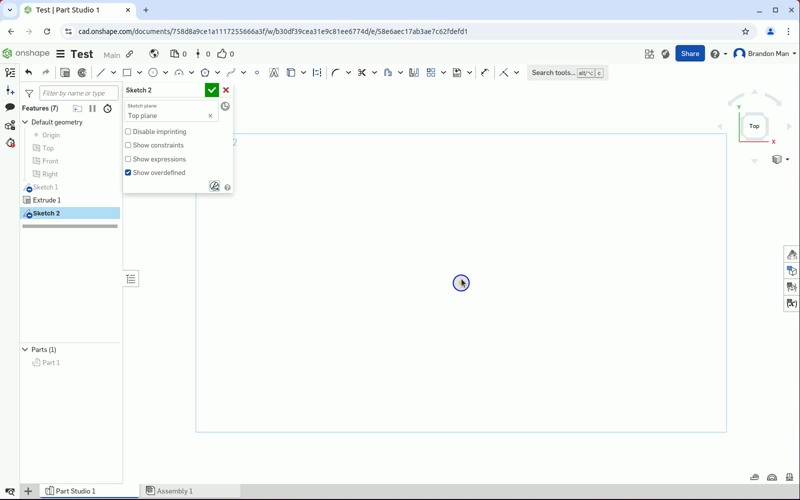
scroll(6)
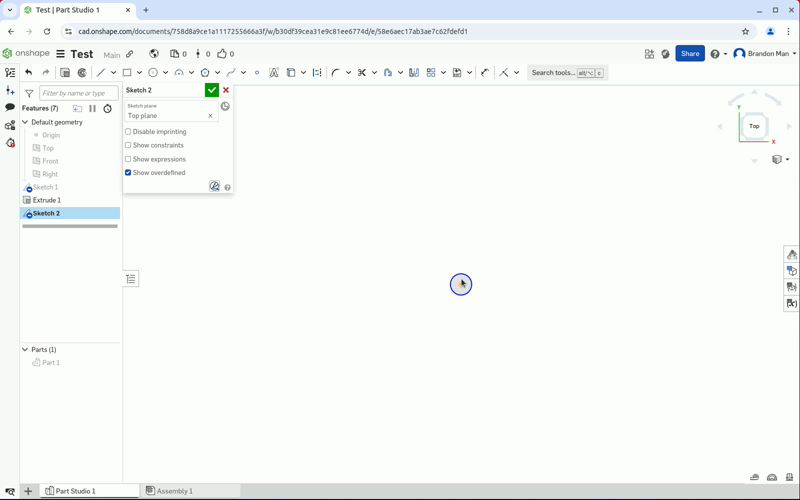
scroll(6)
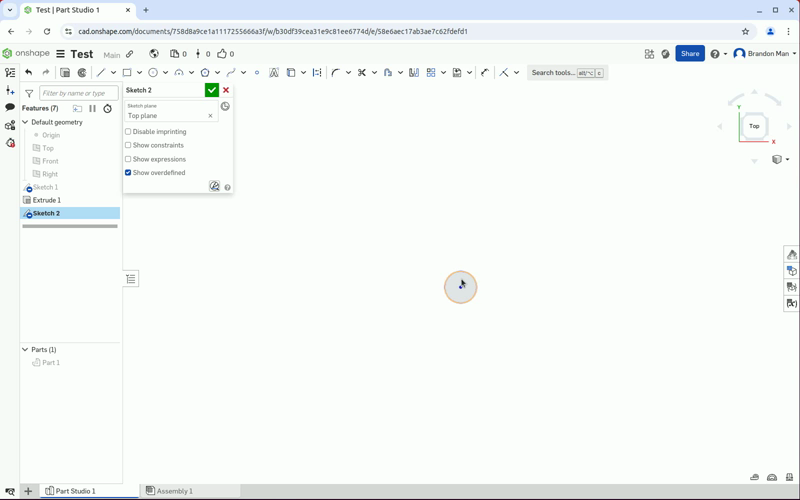
scroll(6)
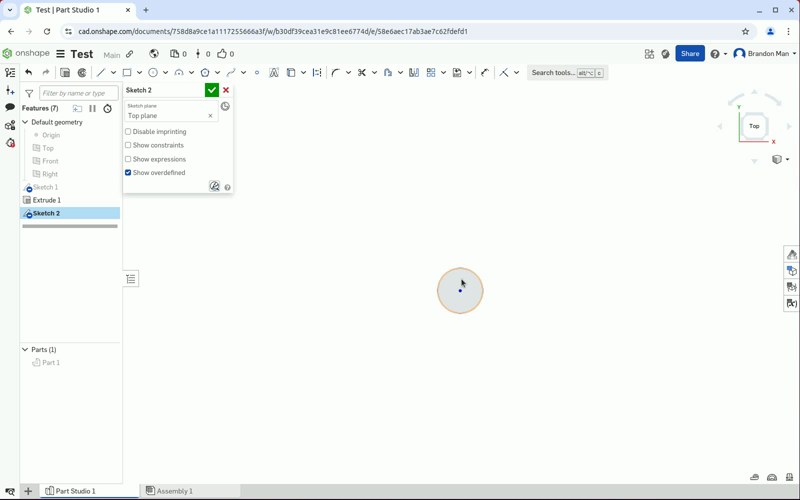
scroll(6)
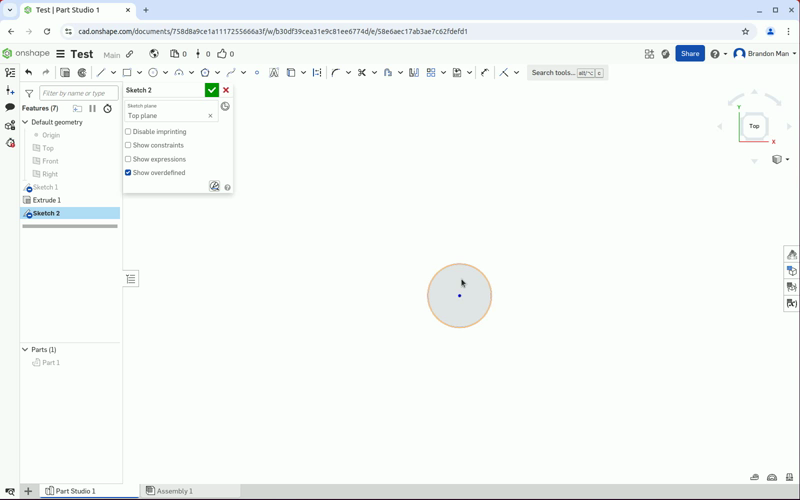
scroll(6)
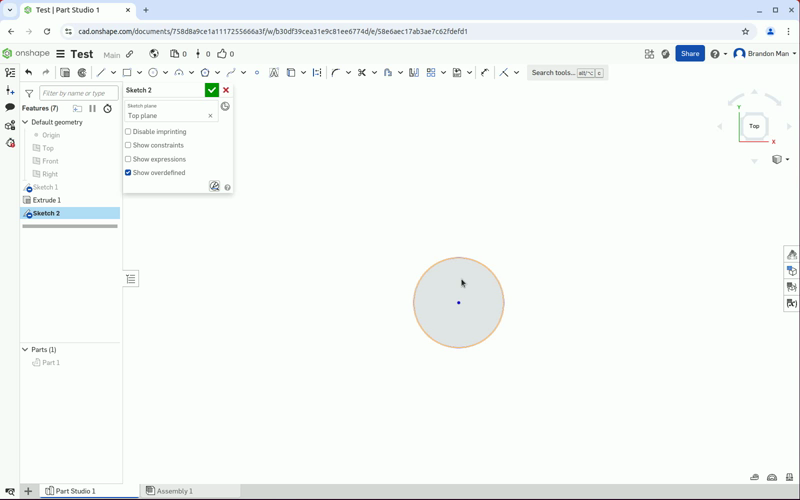
scroll(6)
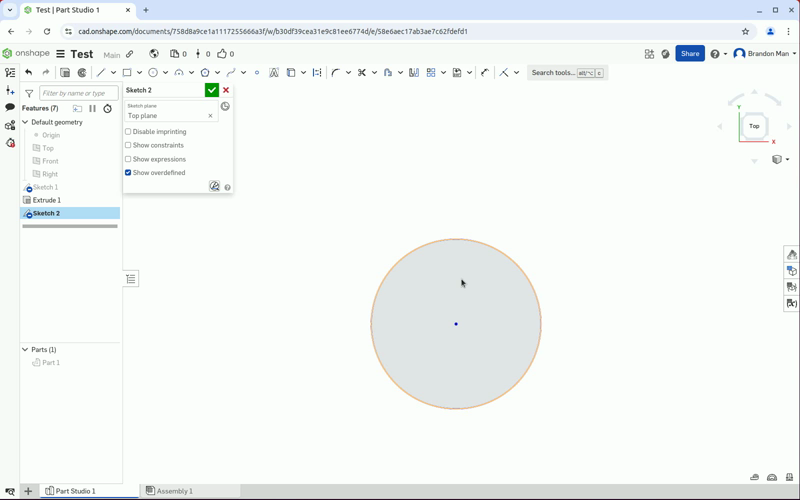
click(461, 278)
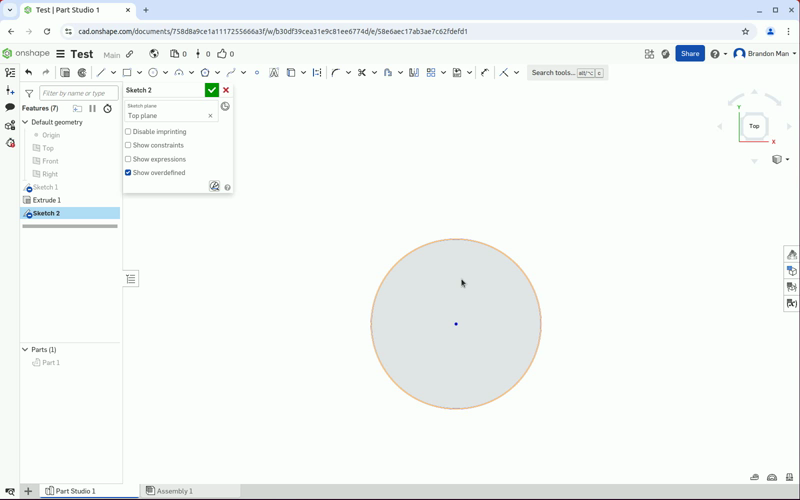
scroll(-6)
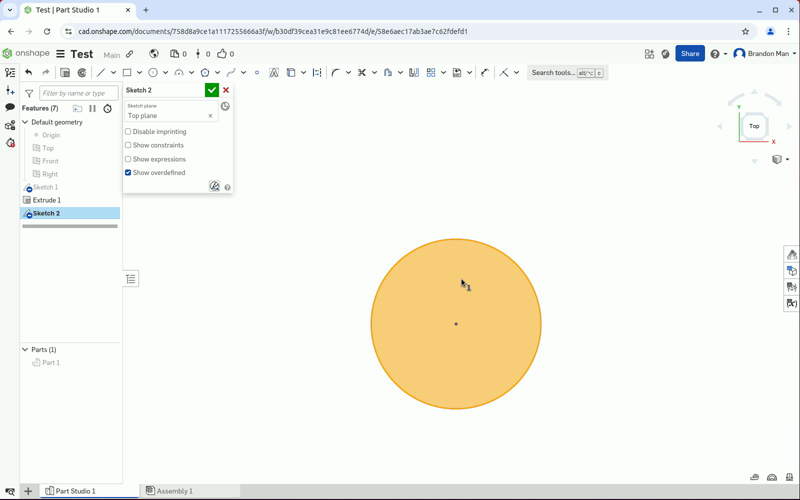
scroll(-6)
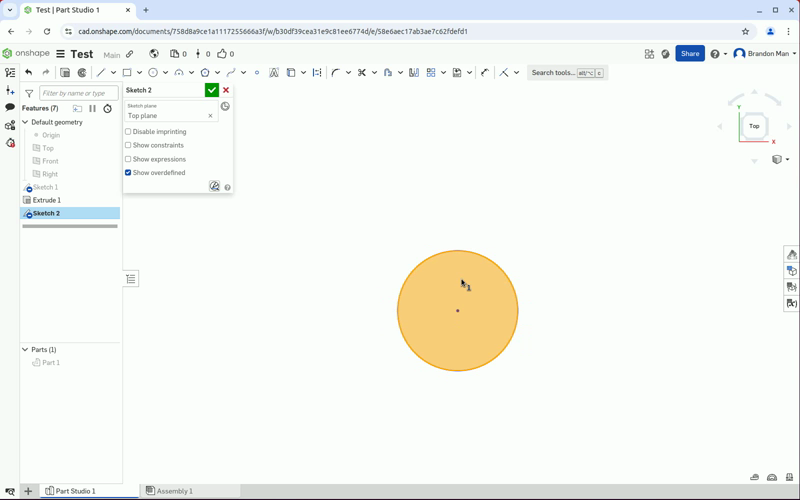
scroll(-6)
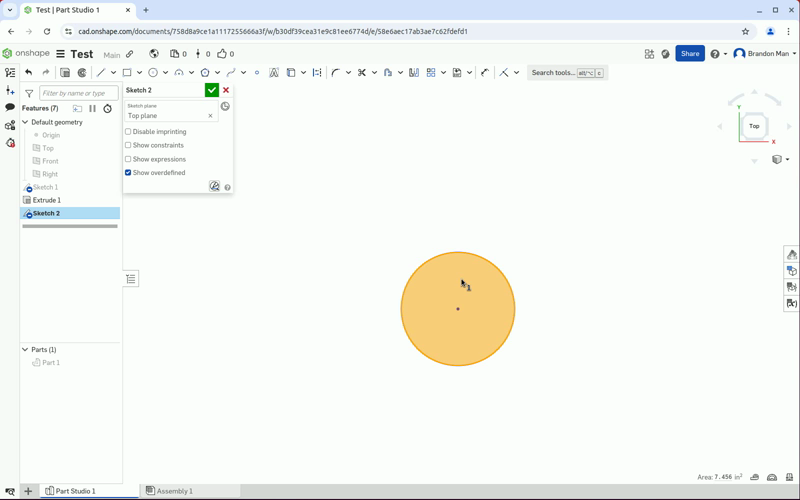
scroll(-6)
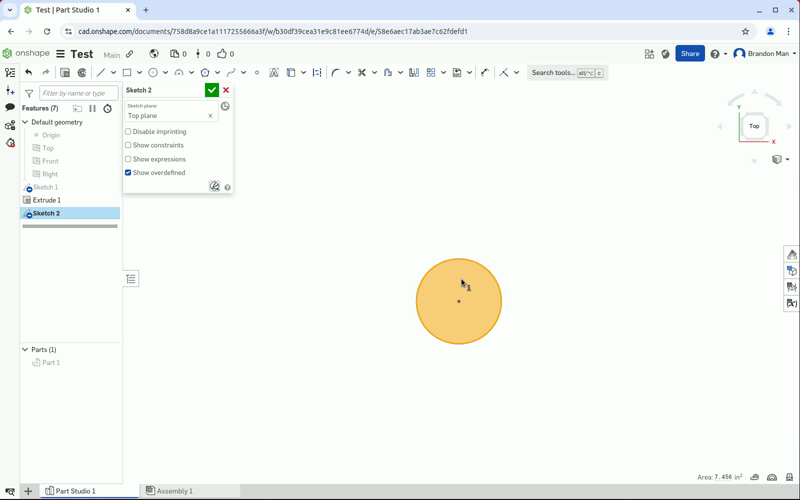
scroll(-6)
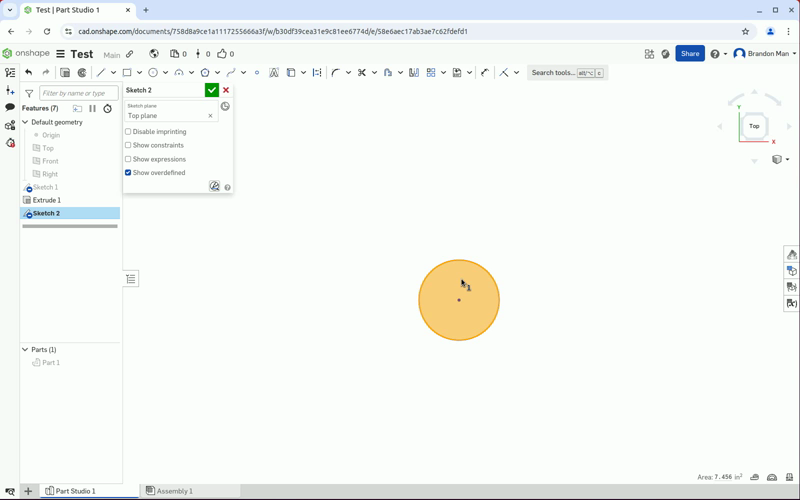
scroll(-6)
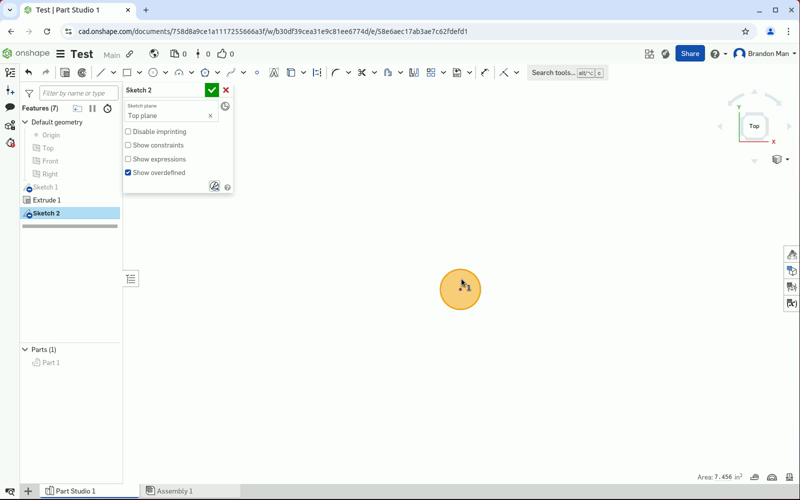
scroll(-6)
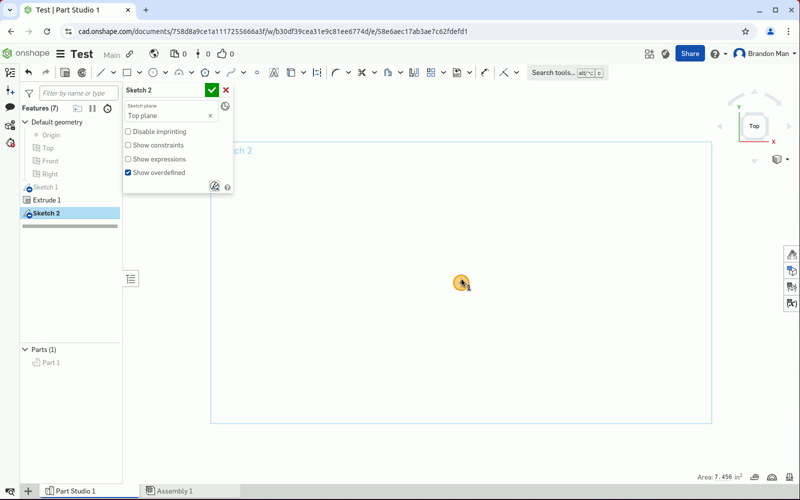
mouse_move(73, 352)
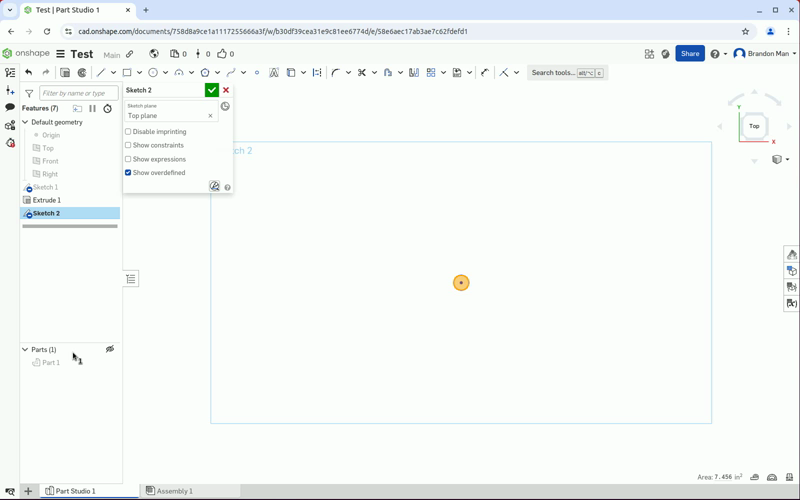
key(shift+y)
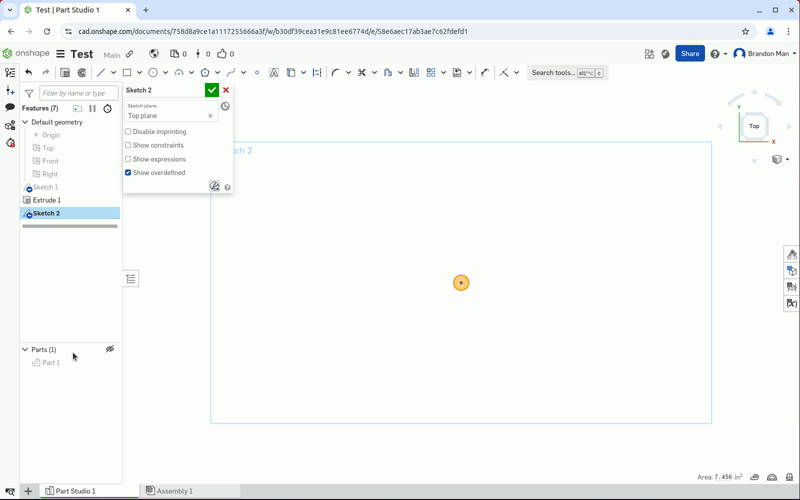
key(shift+e)
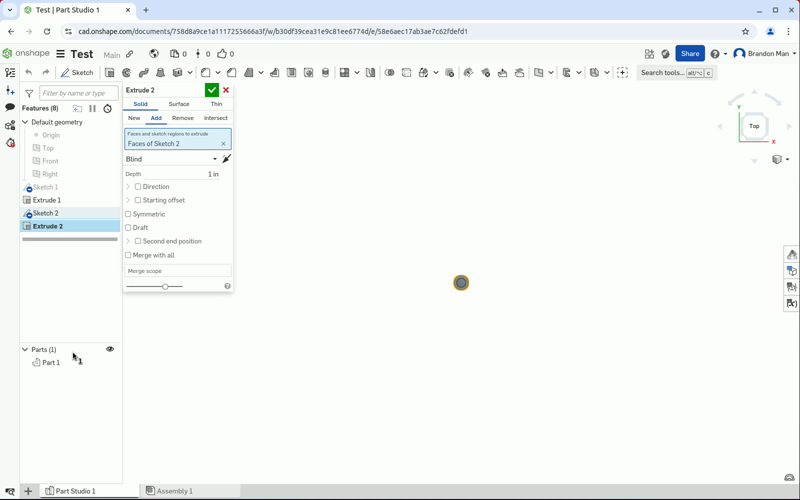
mouse_move(143, 106)
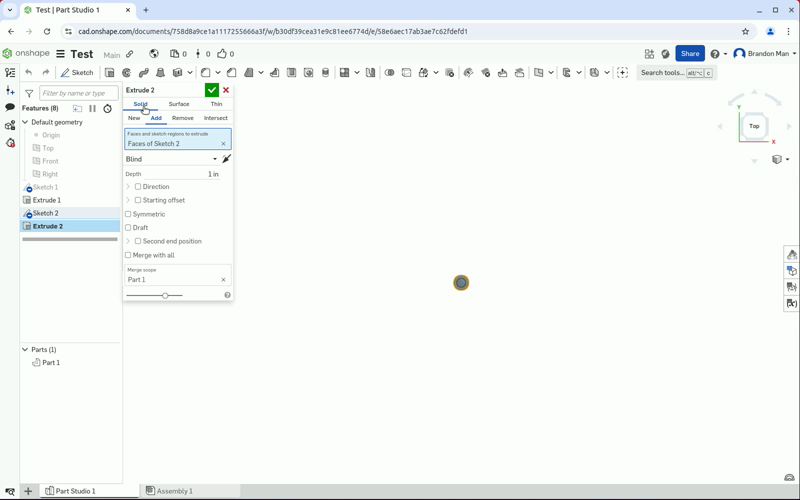
click(143, 106)
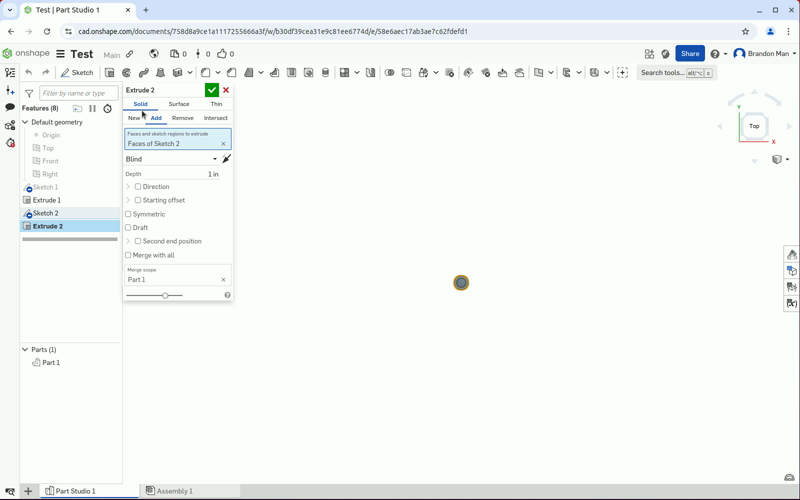
mouse_move(137, 120)
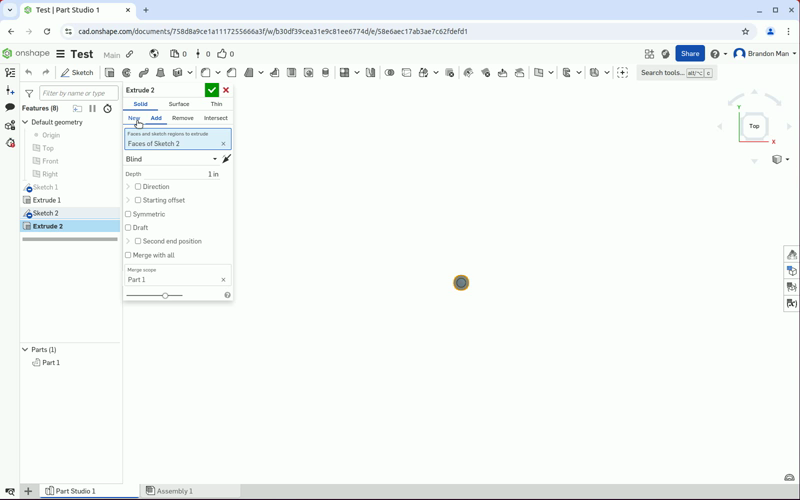
click(137, 120)
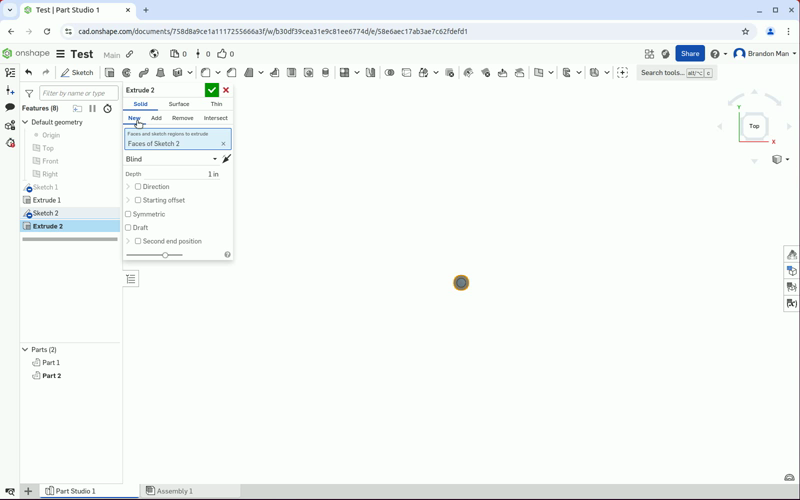
key(tab, 4)
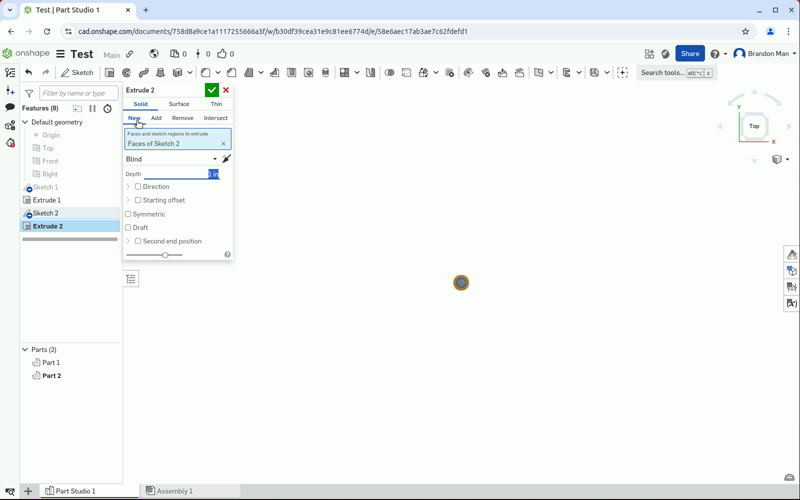
text(-0.722)
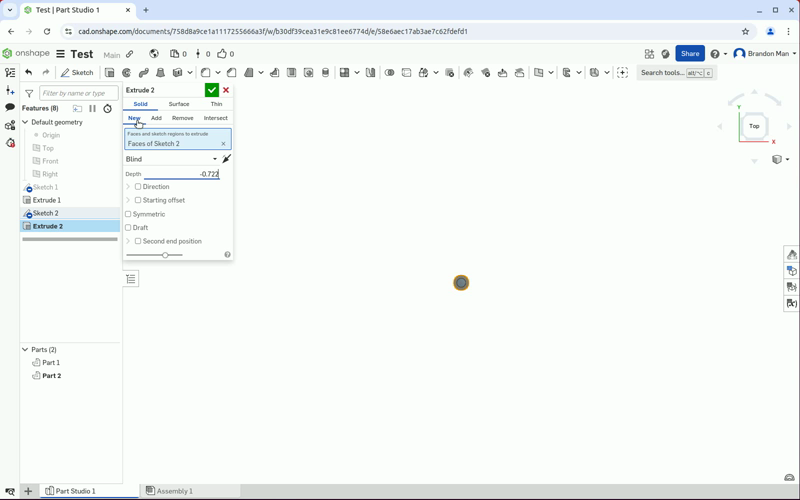
key(enter)
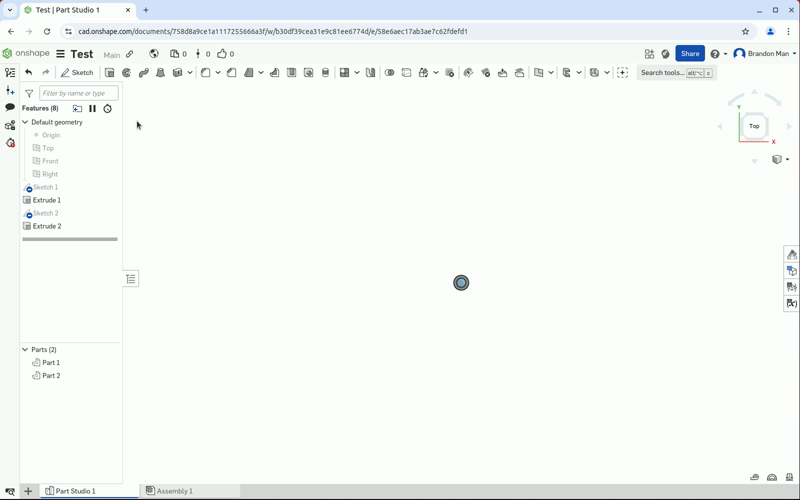
key(shift+h)
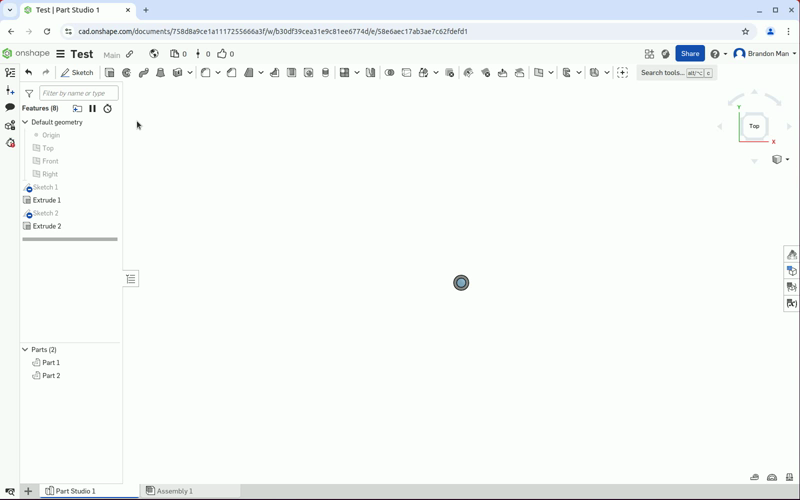
key(shift+h)
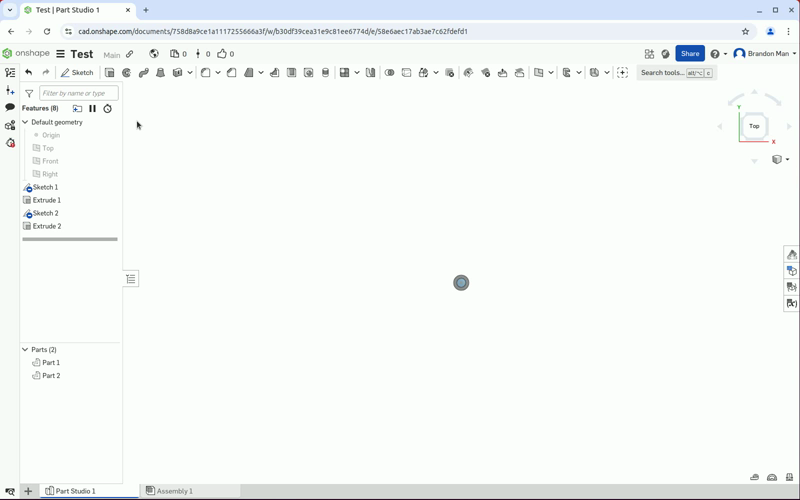
key(shift+7)
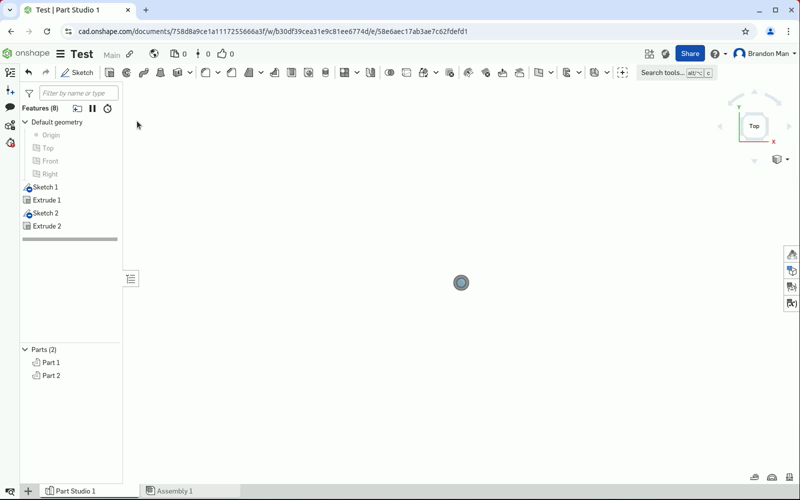
key(up, 3)
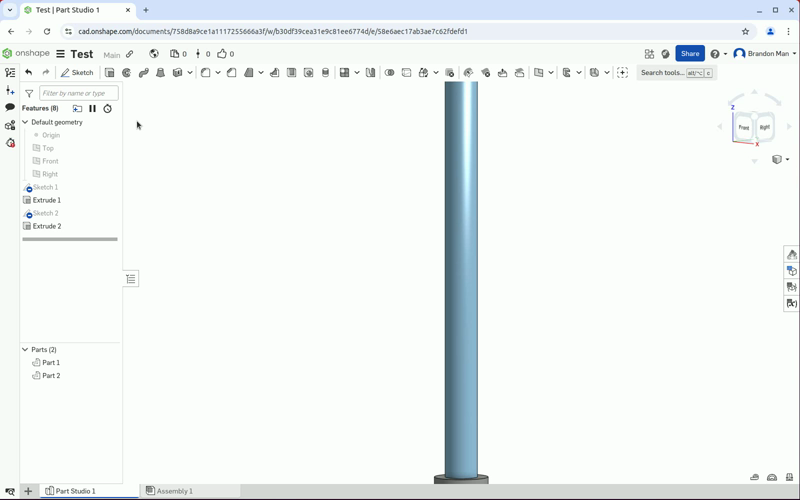
key(left, 3)
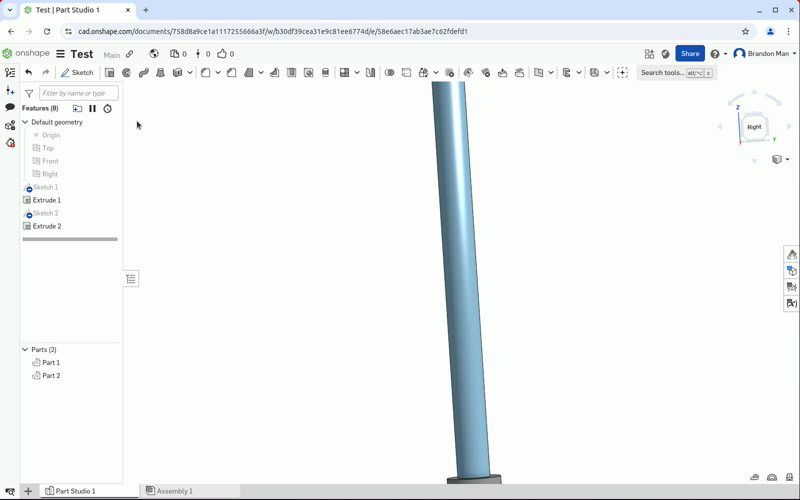
key(right, 3)
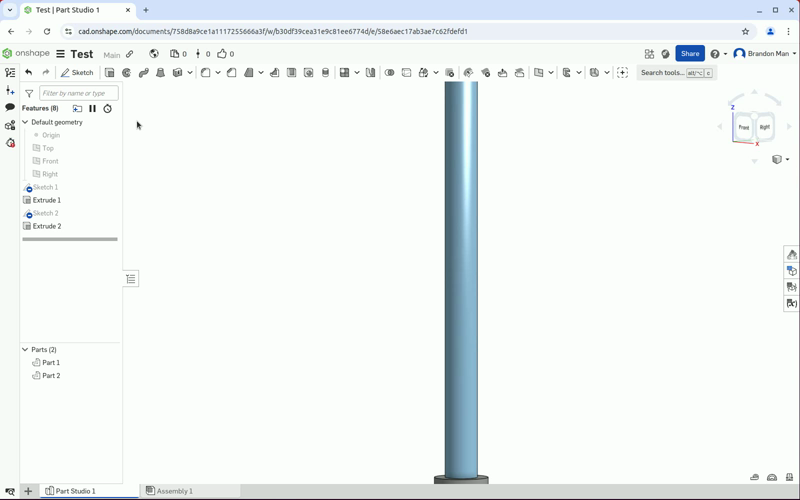
key(down, 3)
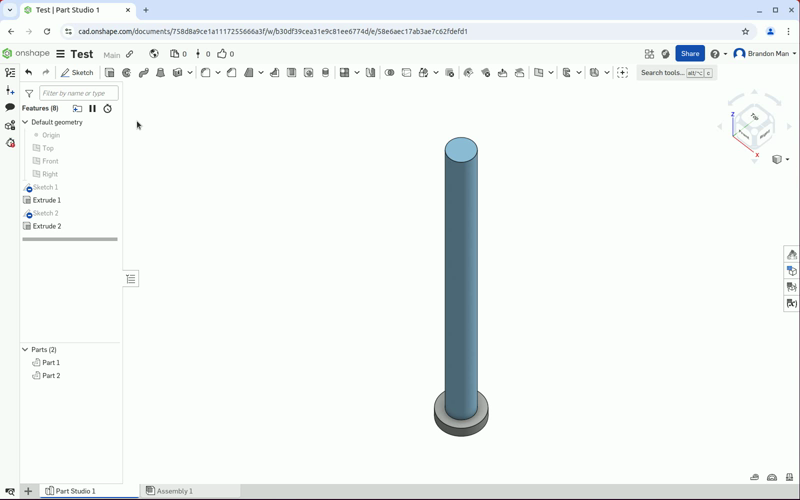
mouse_move(73, 189)
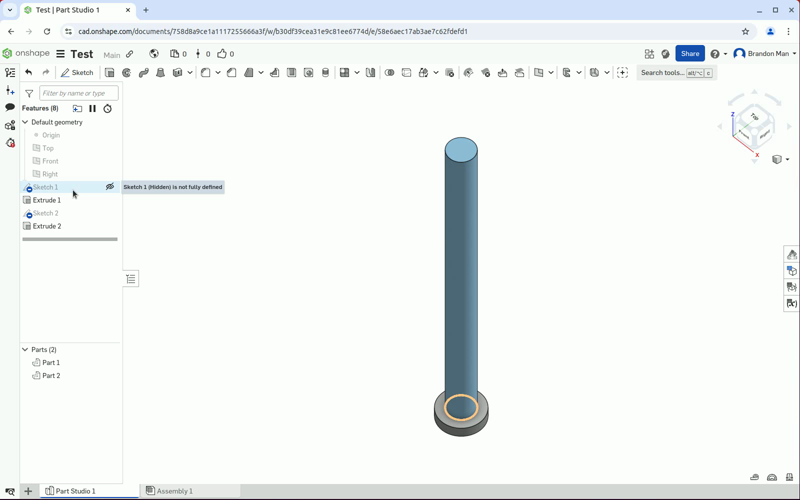
click(73, 189)